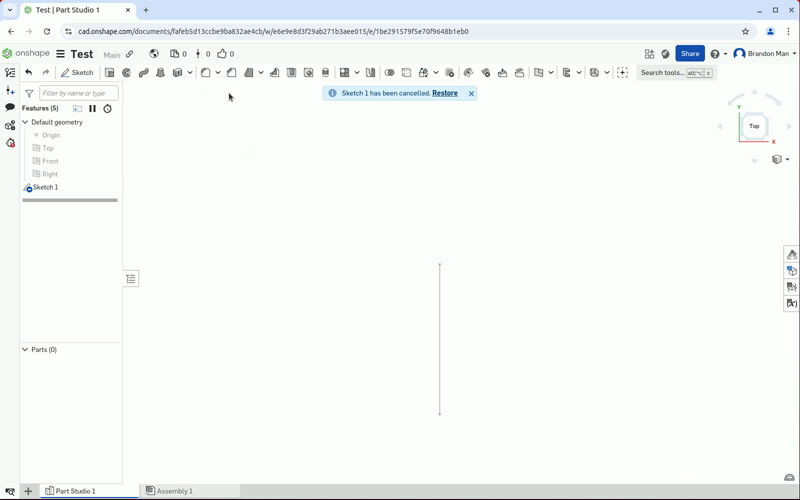
key(shift+h)
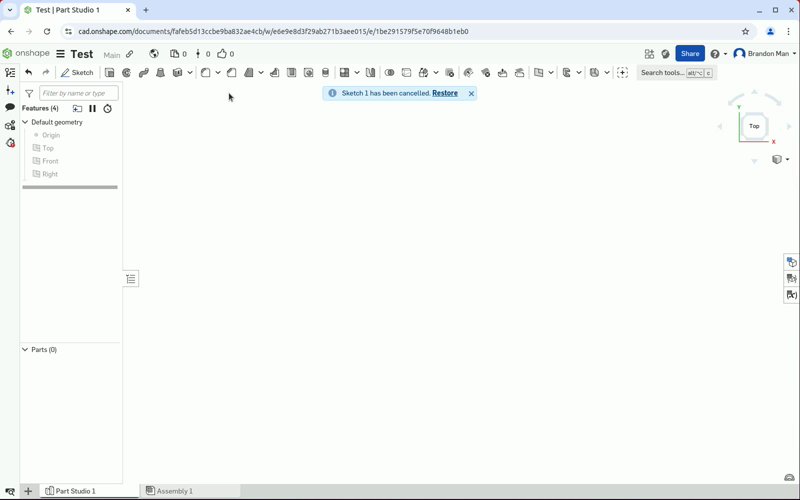
mouse_move(73, 352)
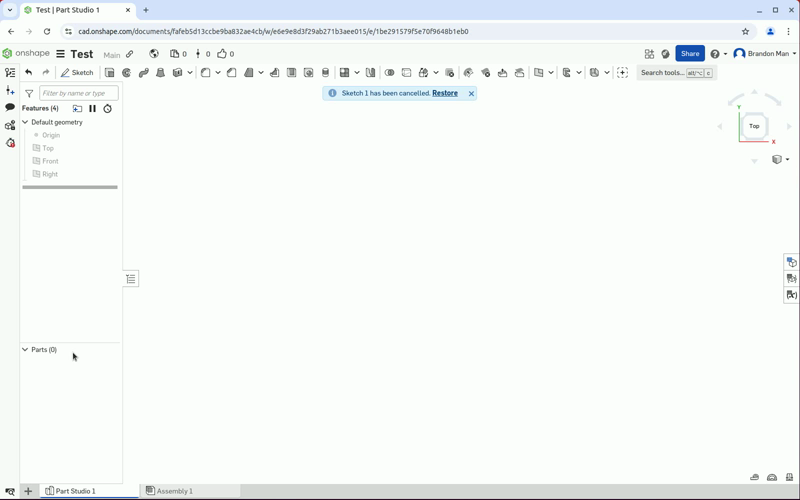
key(y)
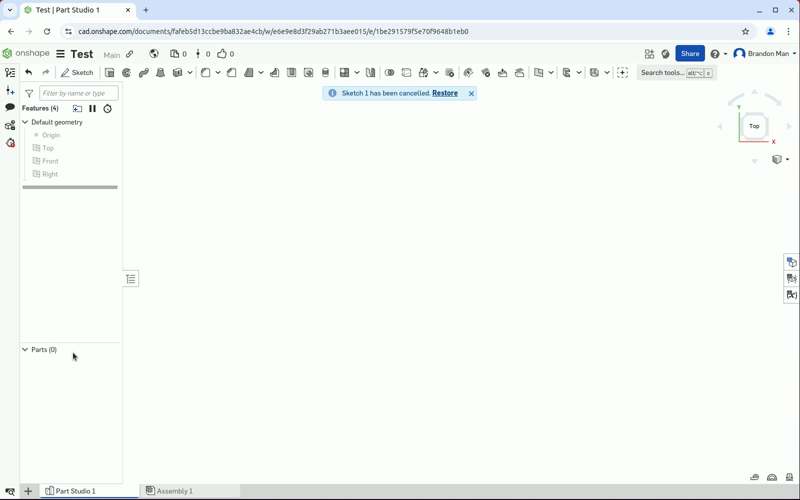
key(shift+p)
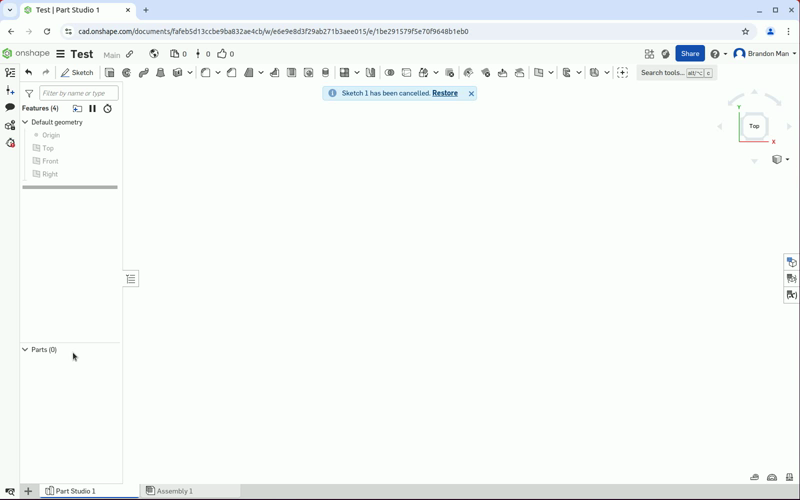
key(space)
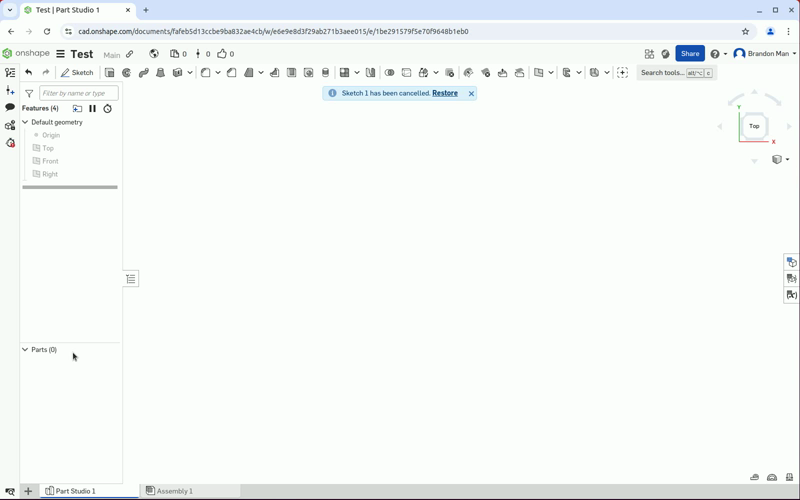
key_down(shift)
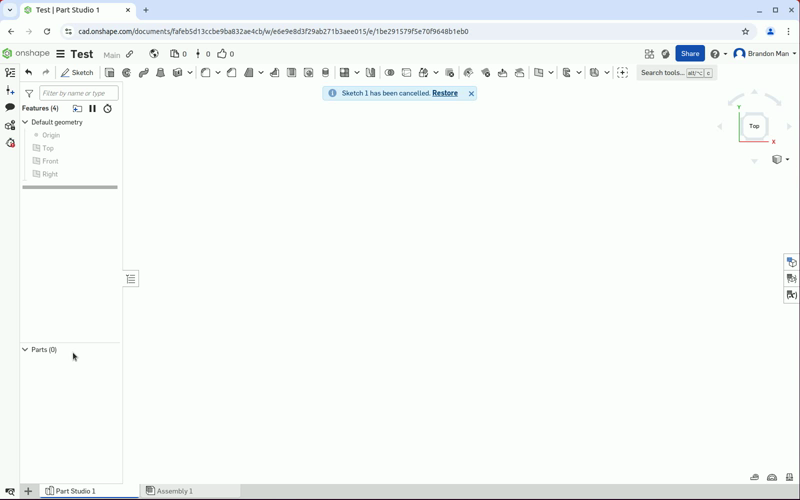
key(up)
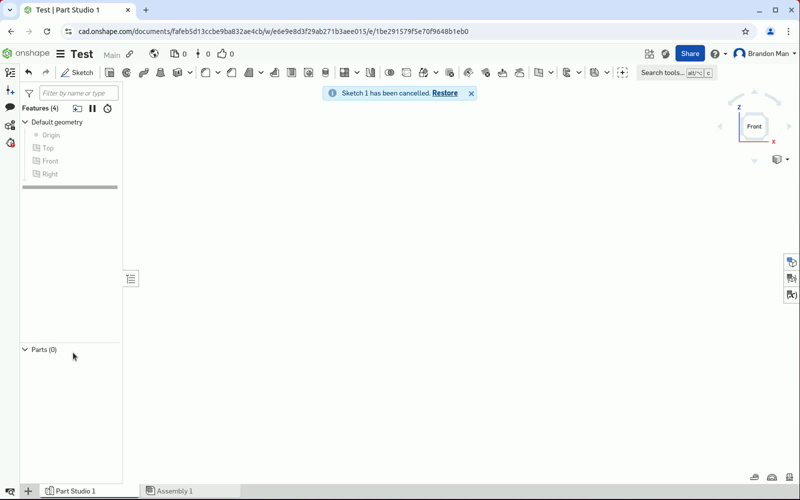
key_up(shift)
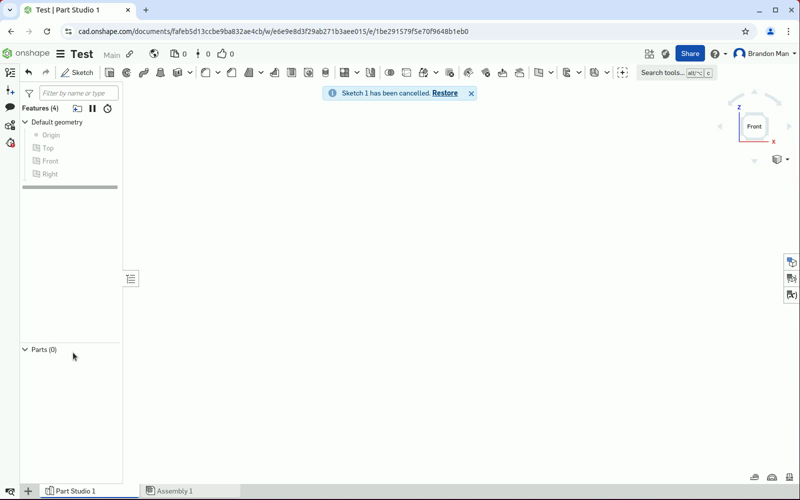
mouse_move(73, 352)
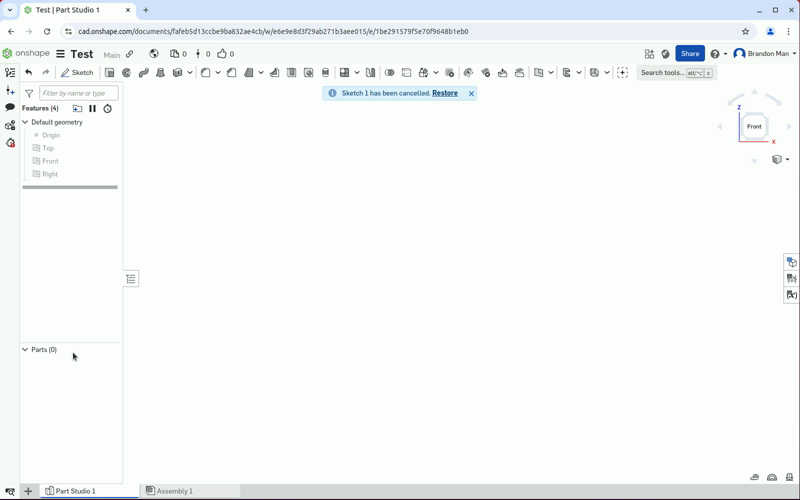
key(shift+y)
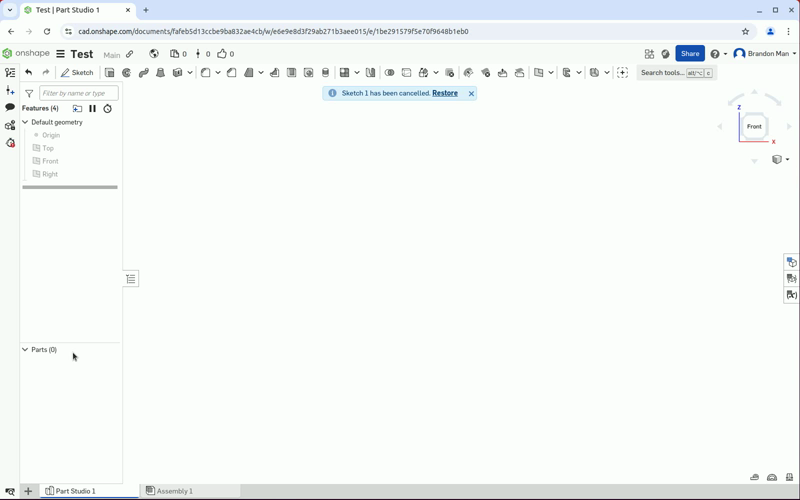
key(shift+s)
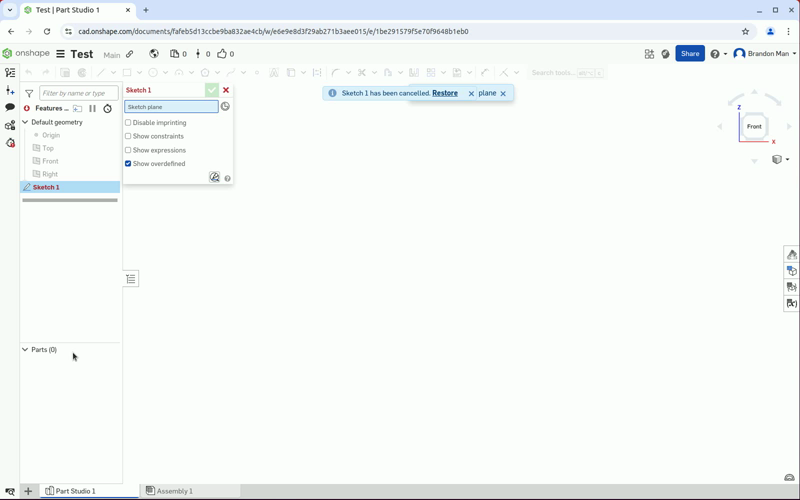
mouse_move(73, 163)
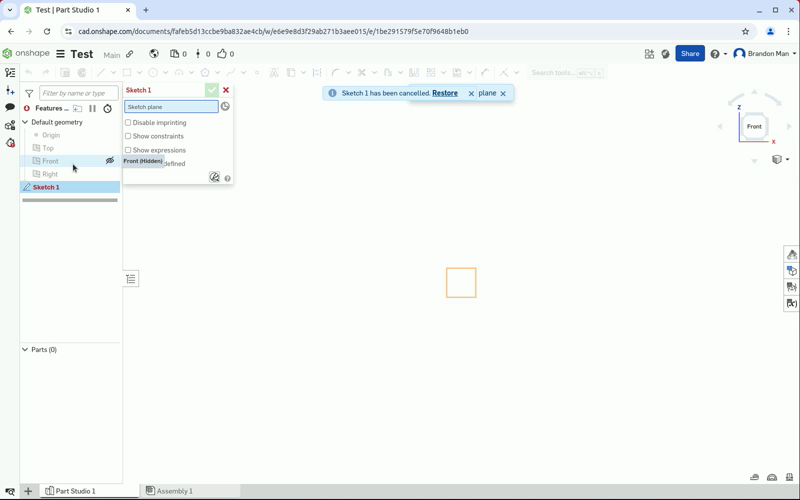
click(73, 163)
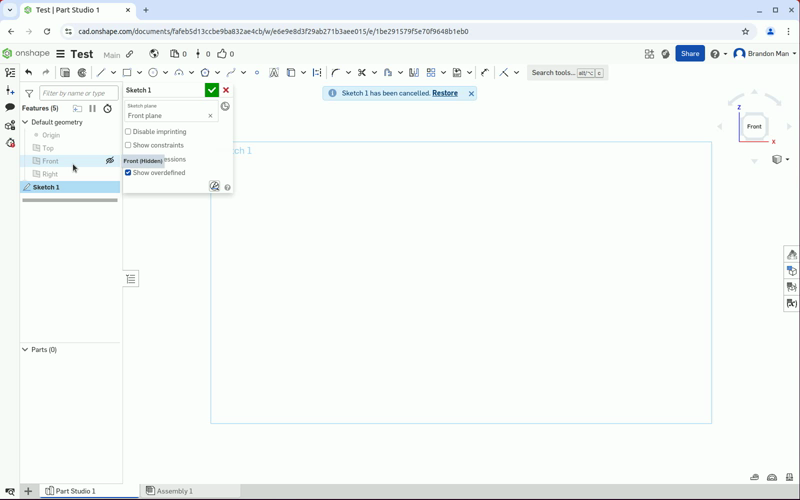
mouse_move(73, 352)
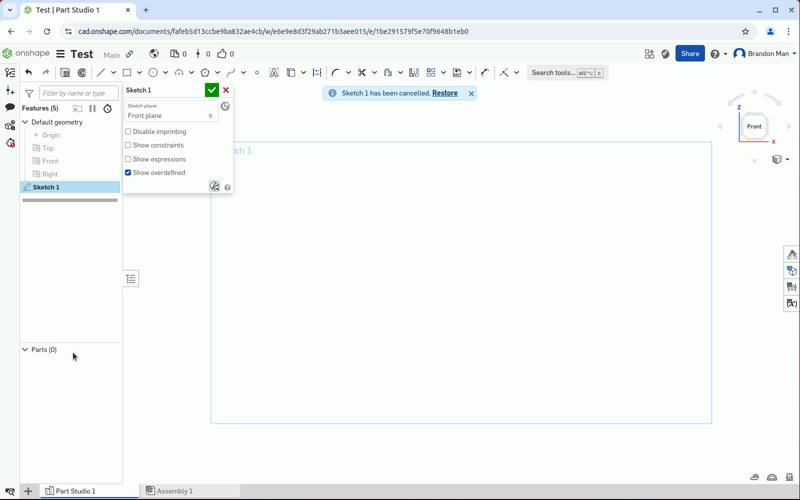
key(y)
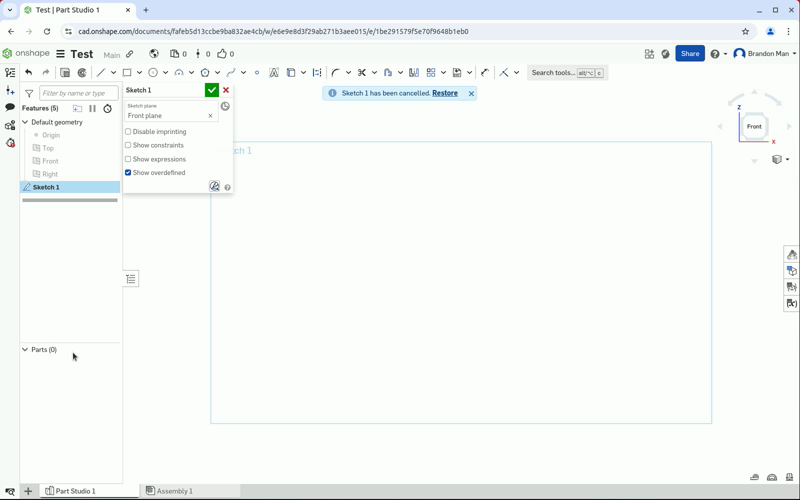
key(l)
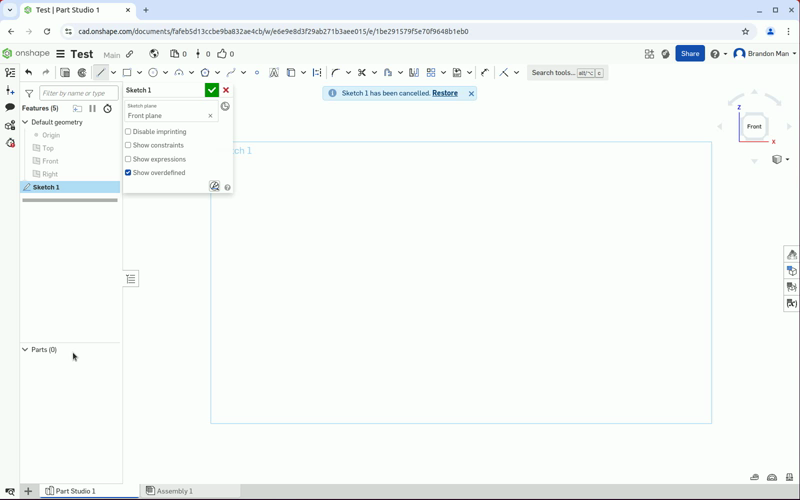
key_down(shift)
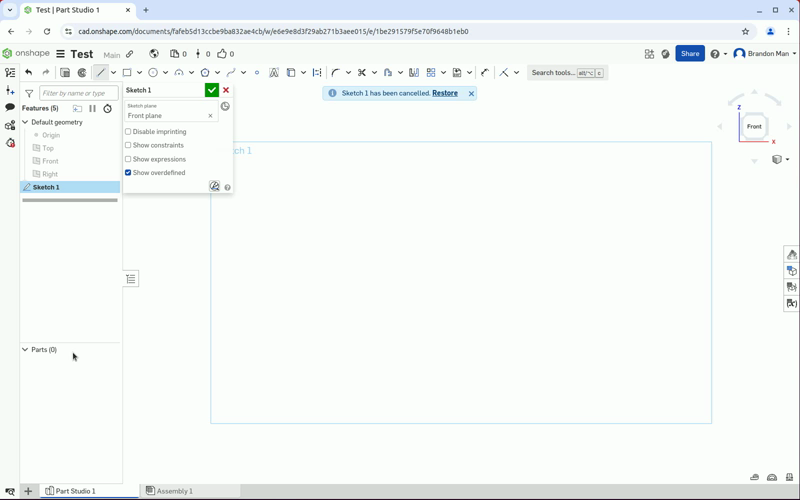
mouse_move(348, 306)
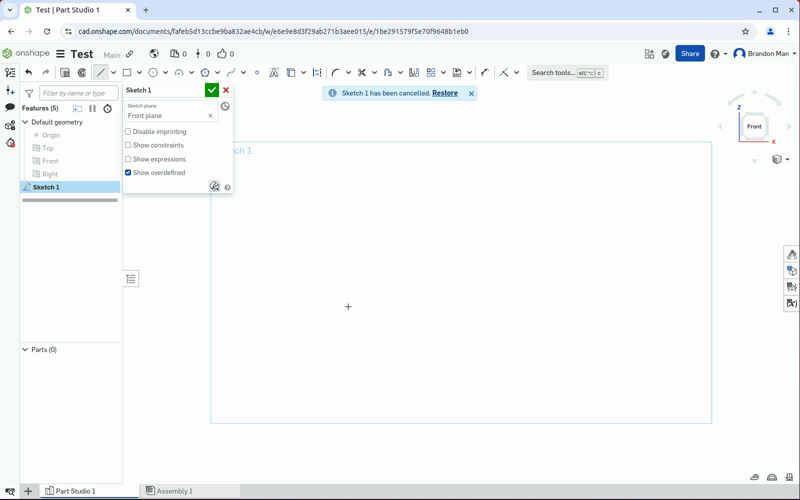
click(348, 306)
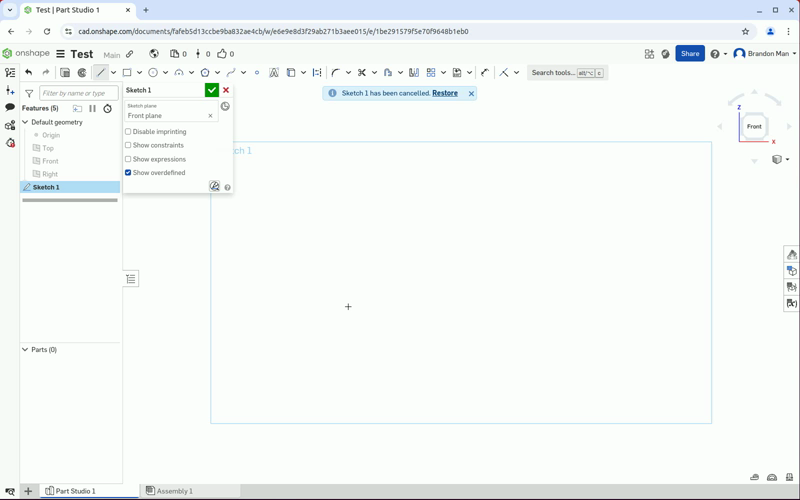
key_up(shift)
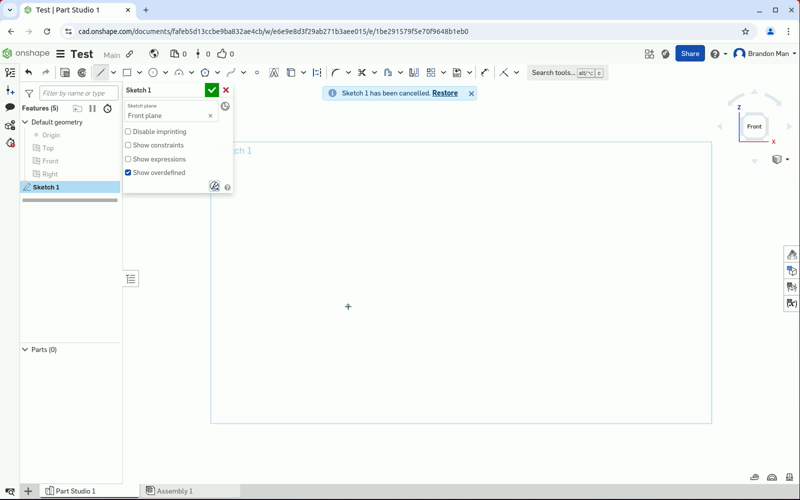
key_down(shift)
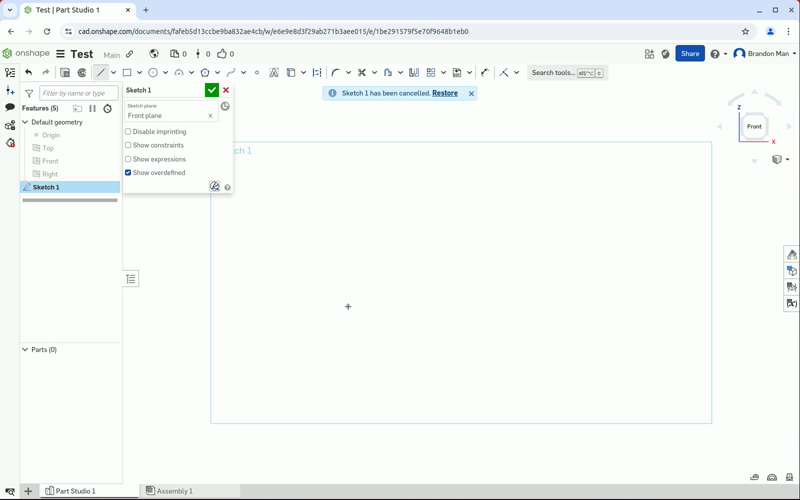
mouse_move(506, 306)
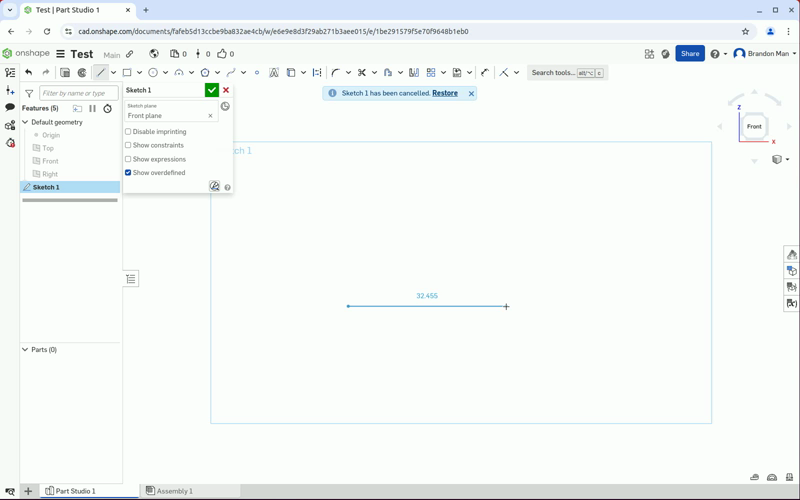
click(506, 306)
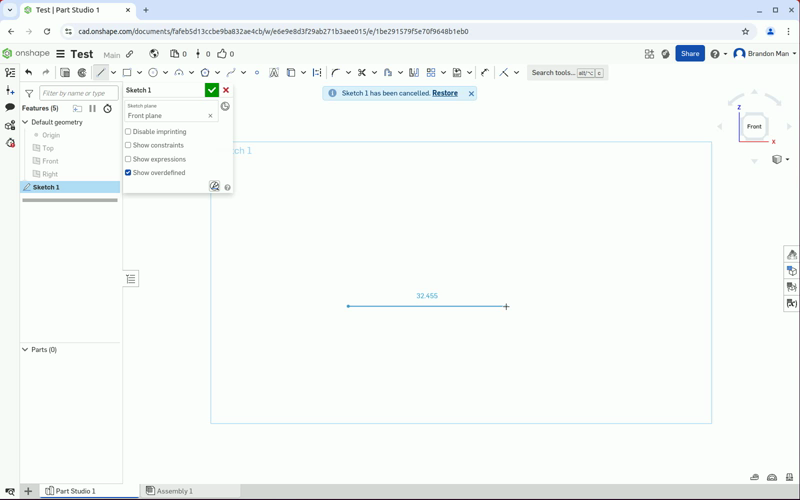
key_up(shift)
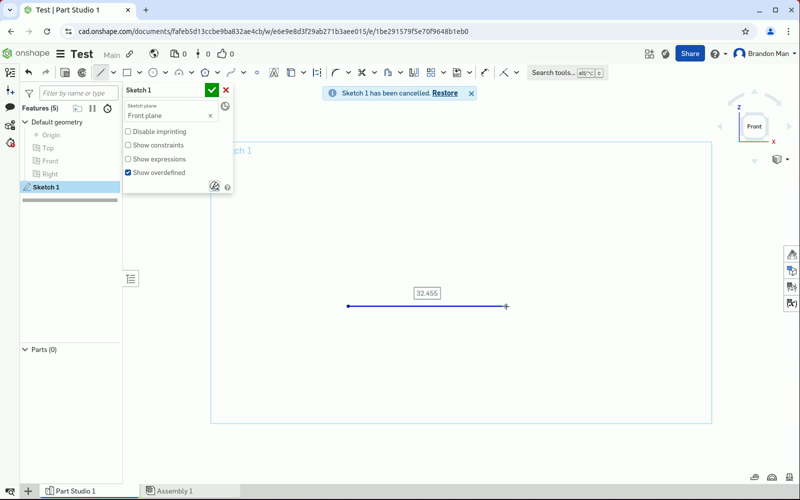
key_down(shift)
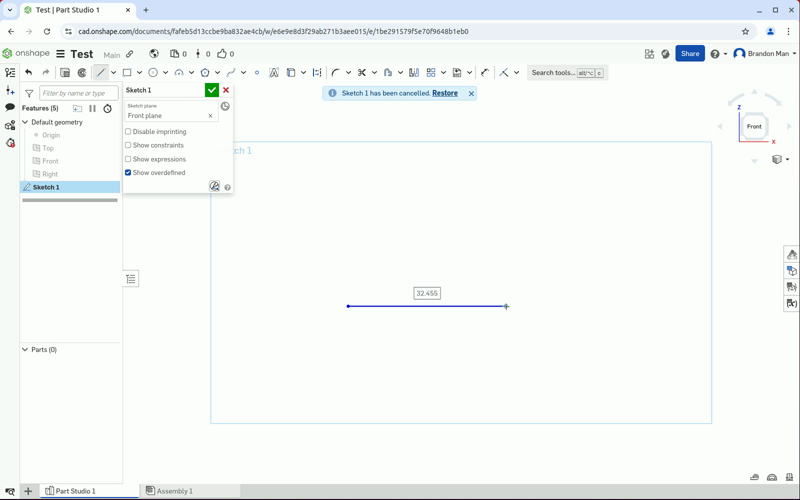
mouse_move(536, 306)
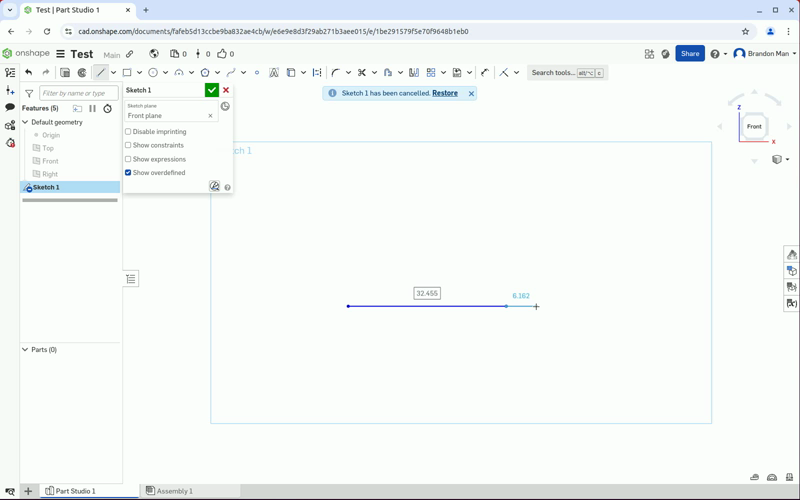
mouse_move(506, 253)
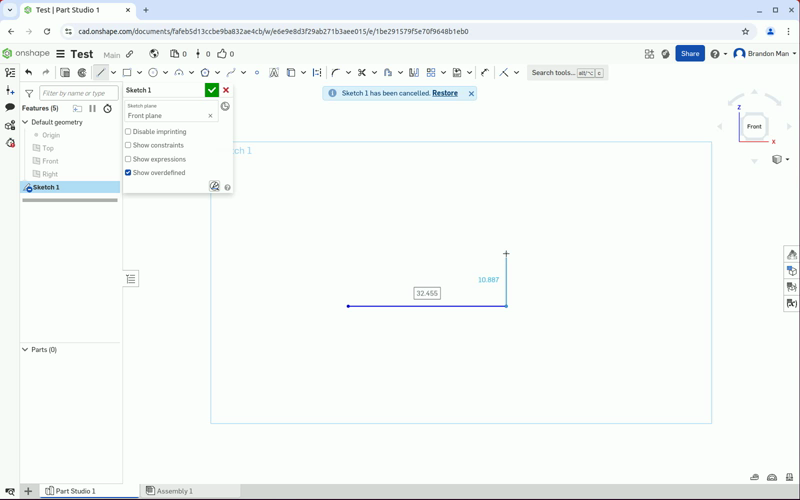
click(506, 253)
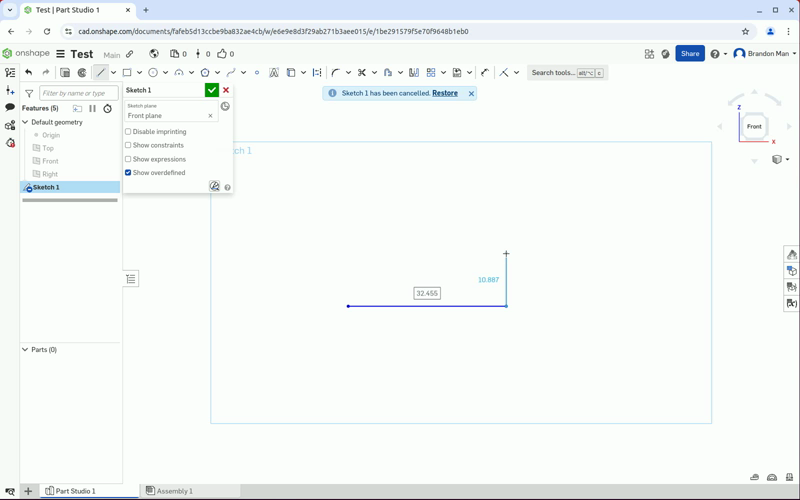
key_up(shift)
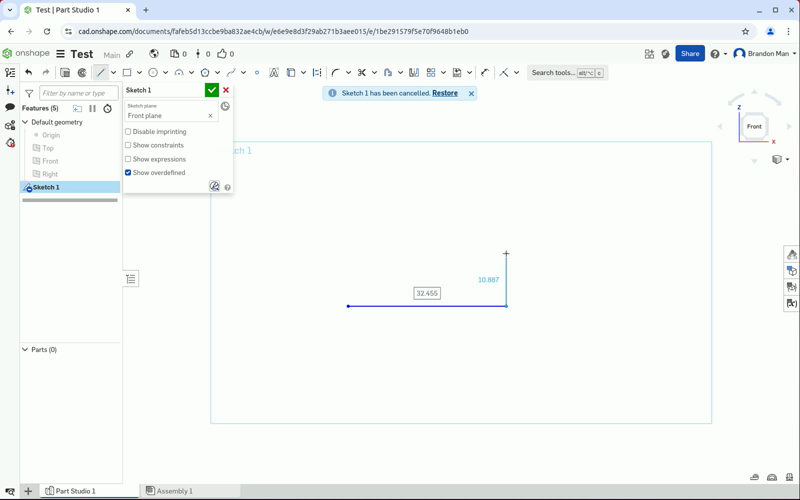
key_down(shift)
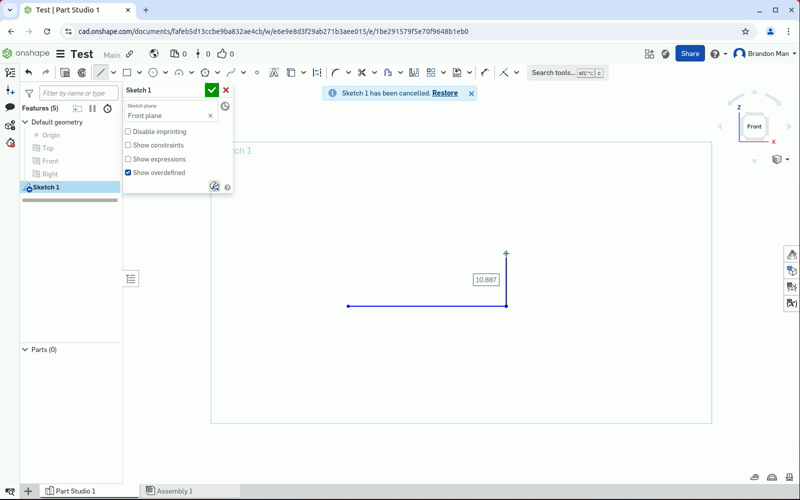
mouse_move(391, 223)
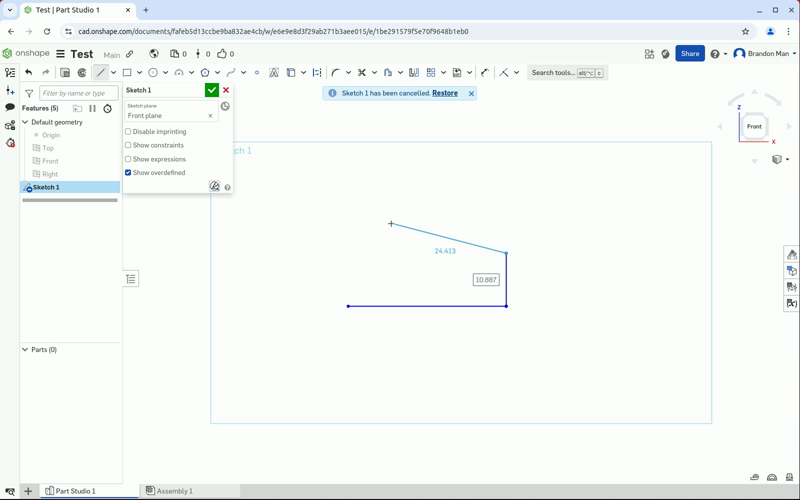
click(391, 223)
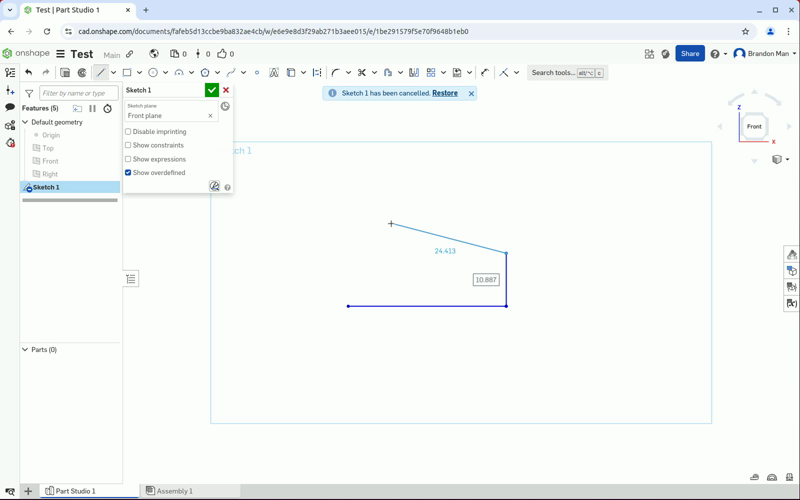
key_up(shift)
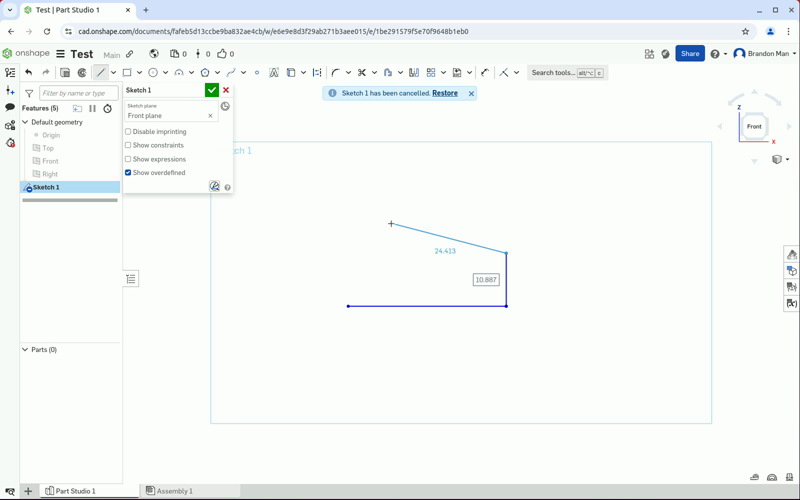
key_down(shift)
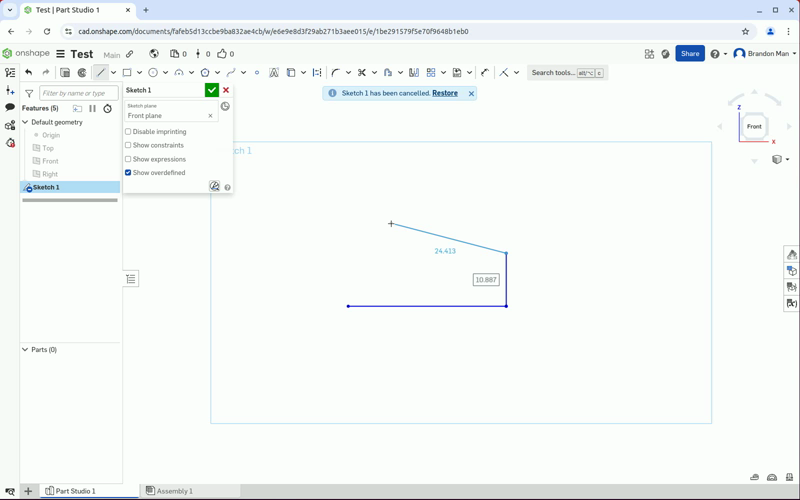
mouse_move(421, 223)
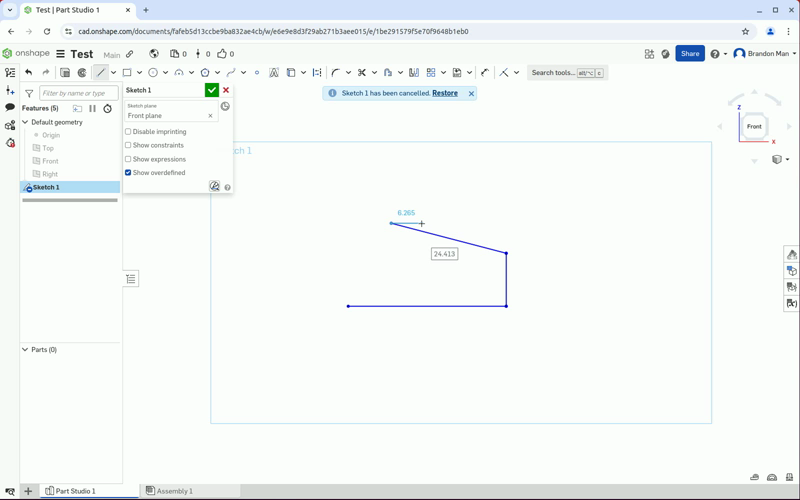
mouse_move(348, 223)
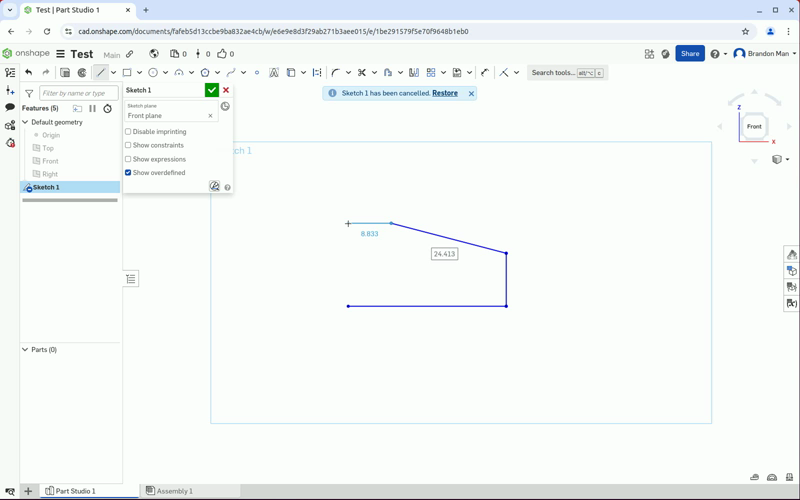
click(348, 223)
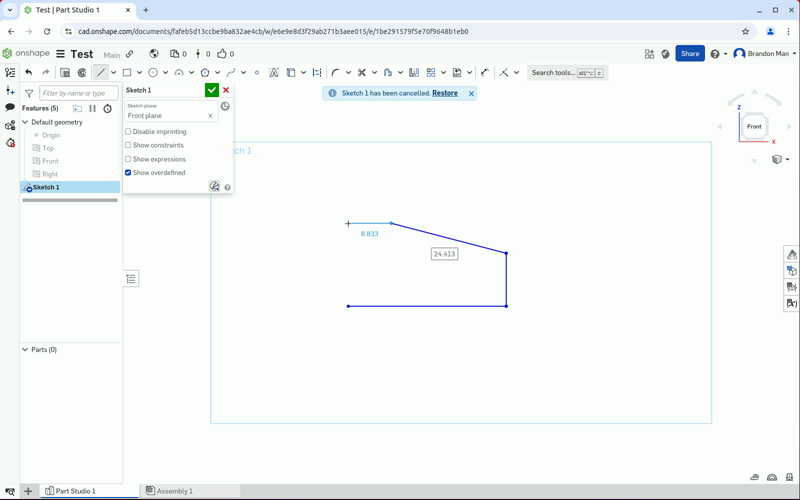
key_up(shift)
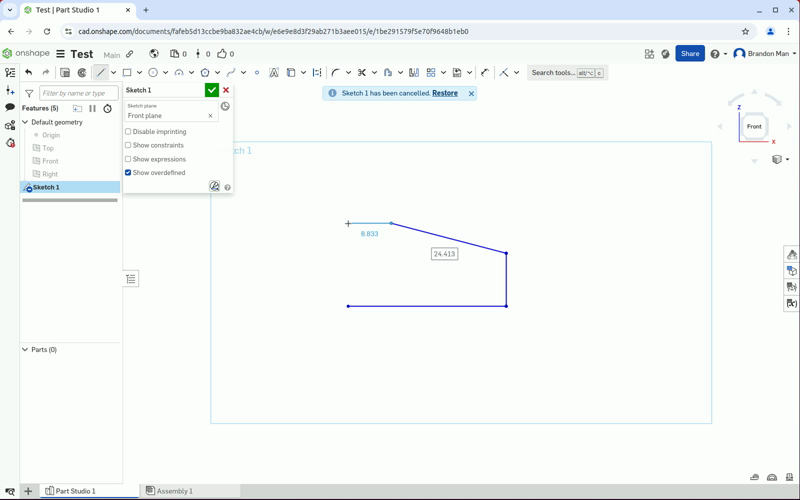
key_down(shift)
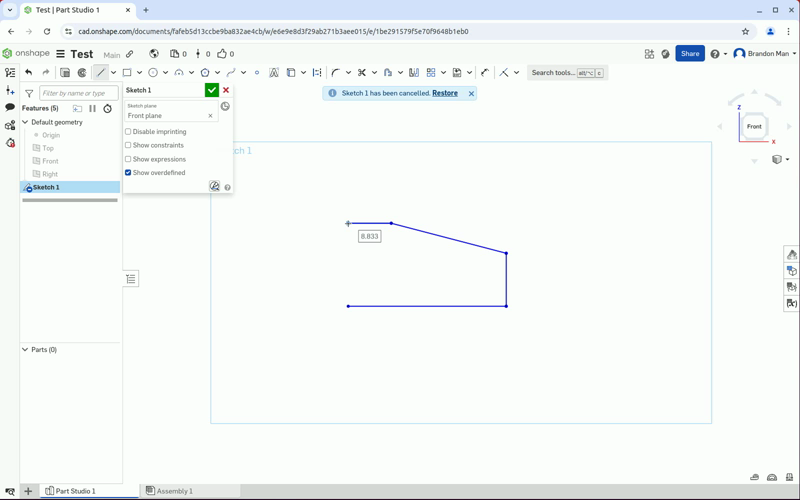
mouse_move(348, 306)
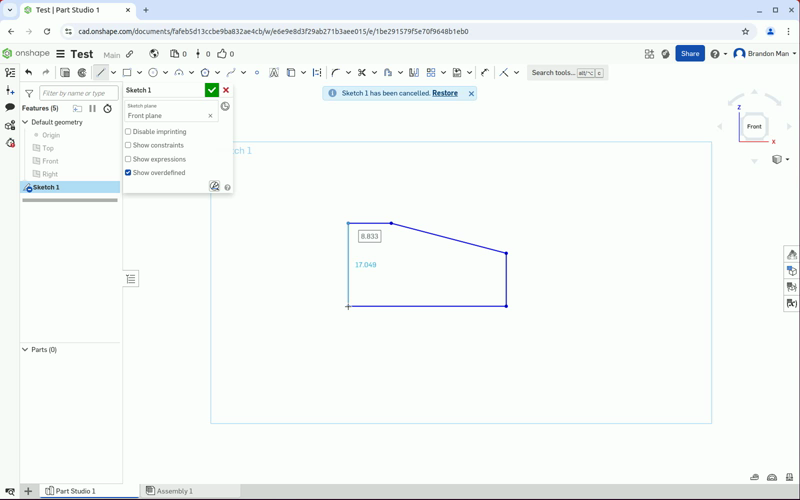
key_up(shift)
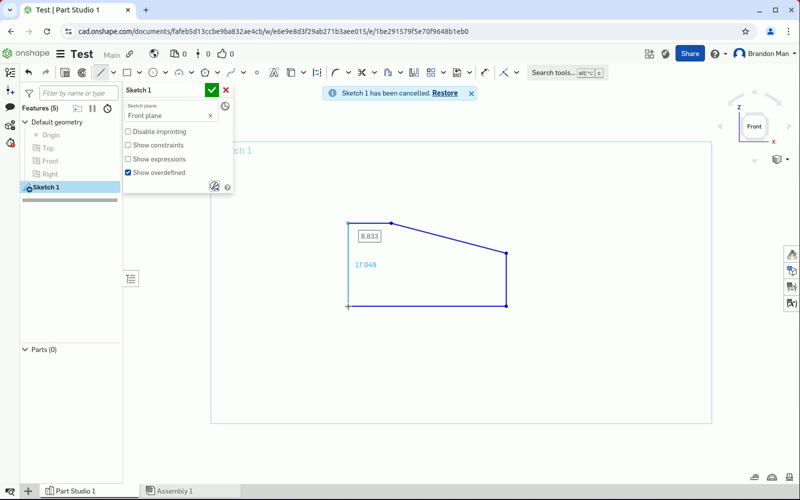
click(348, 306)
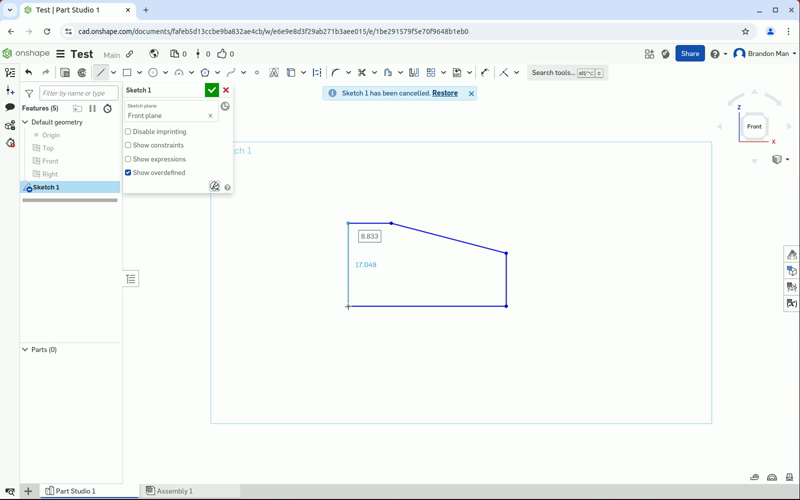
key(esc)
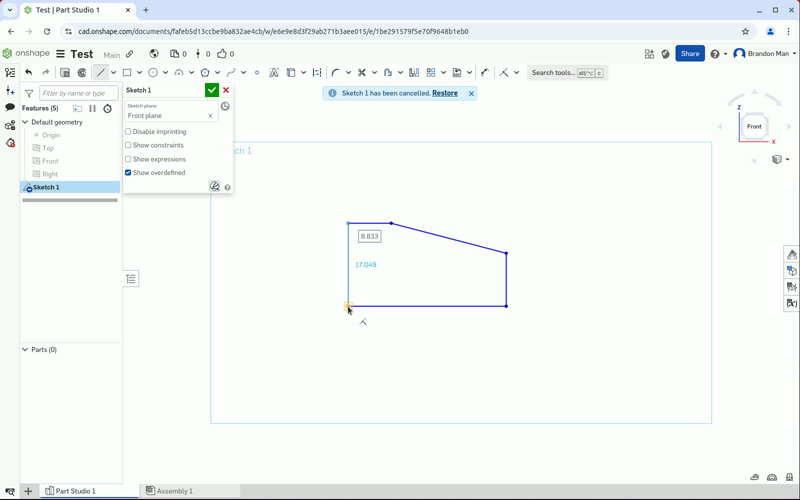
key(c)
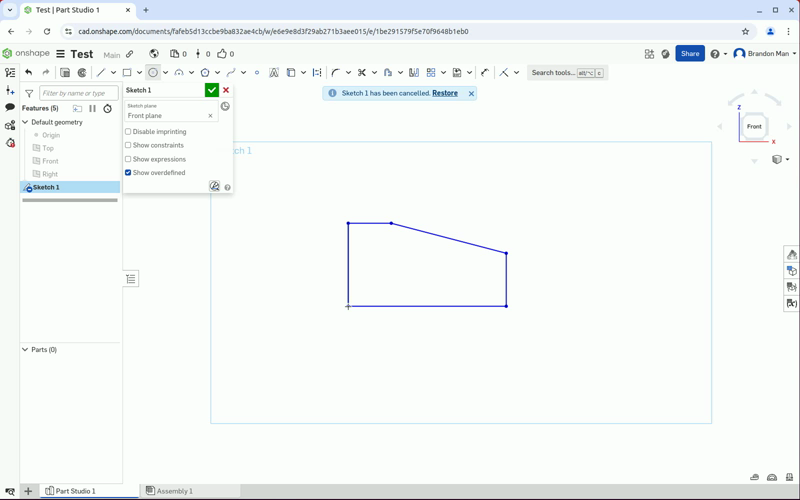
key_down(shift)
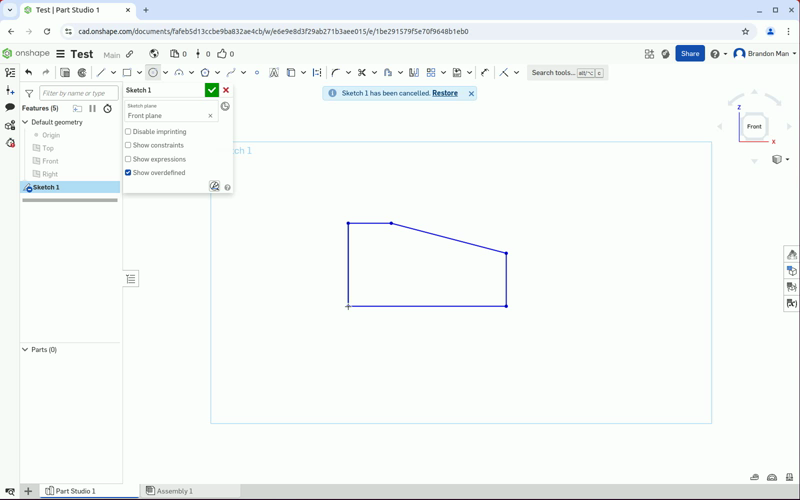
mouse_move(479, 279)
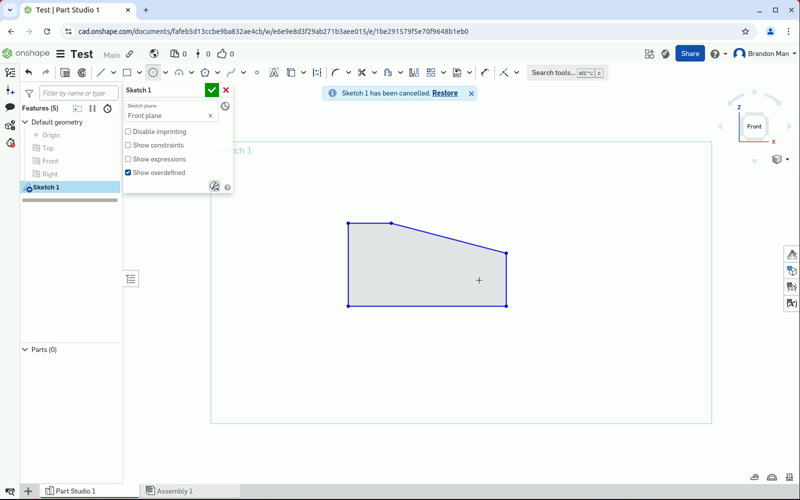
click(479, 279)
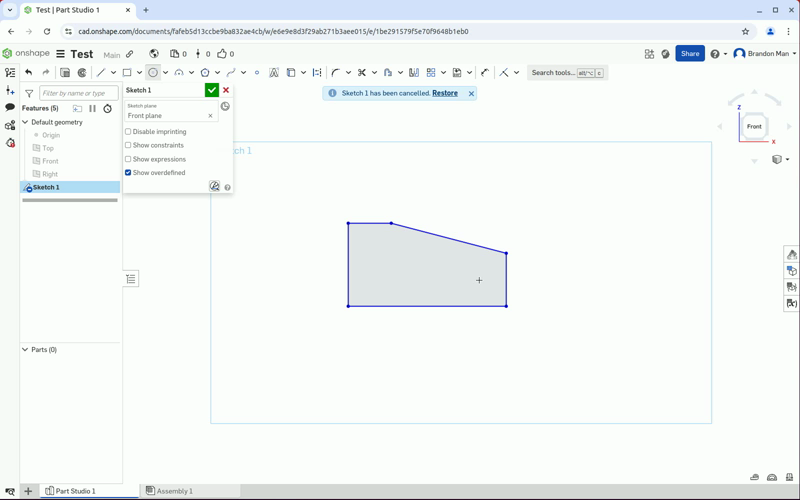
key_up(shift)
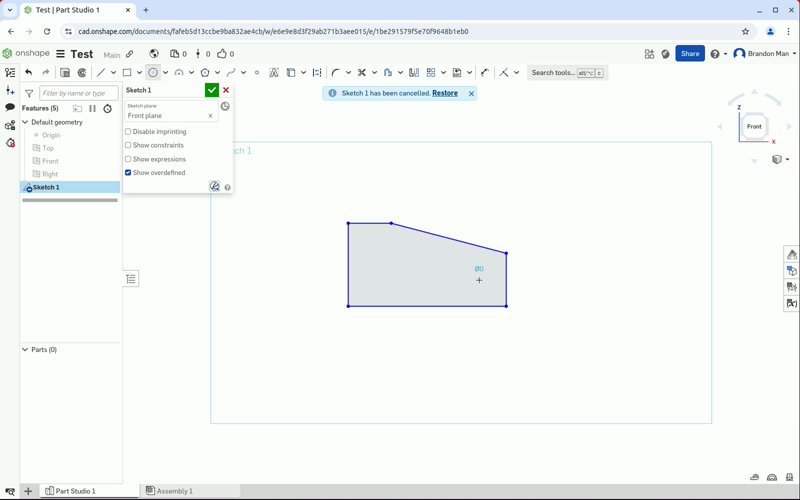
mouse_move(491, 279)
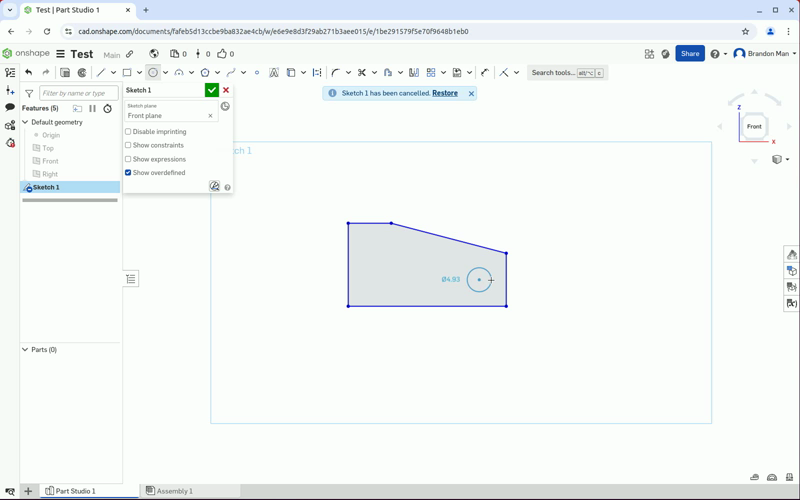
click(491, 279)
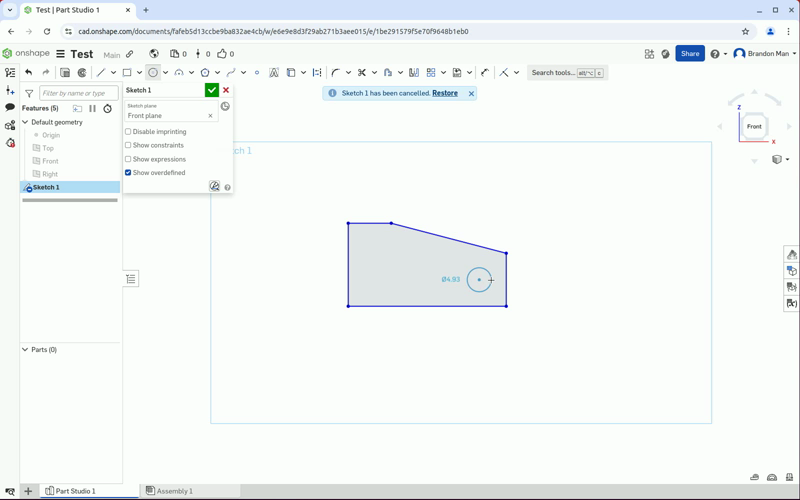
key(esc)
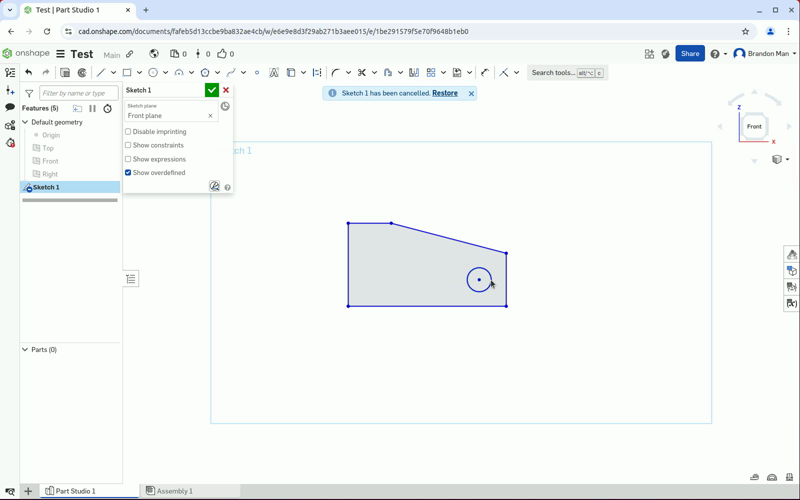
mouse_move(457, 274)
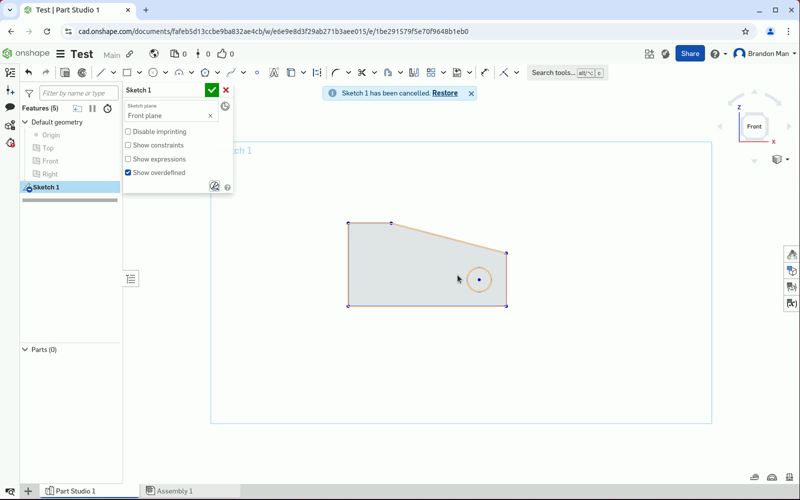
click(457, 274)
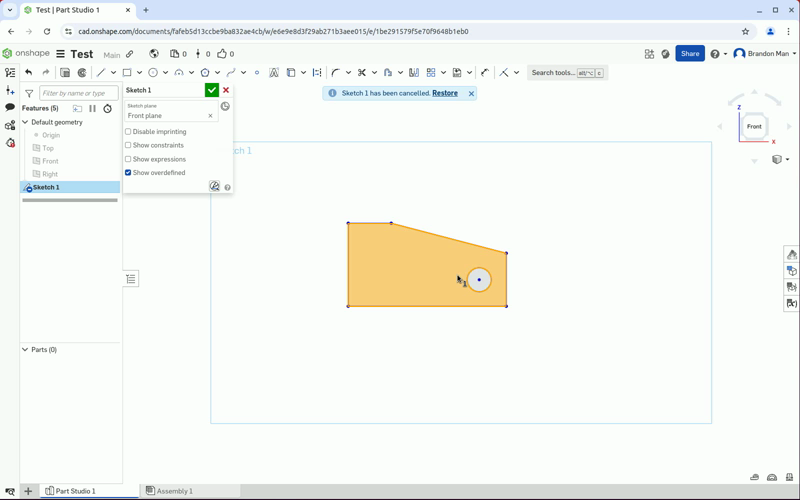
mouse_move(73, 352)
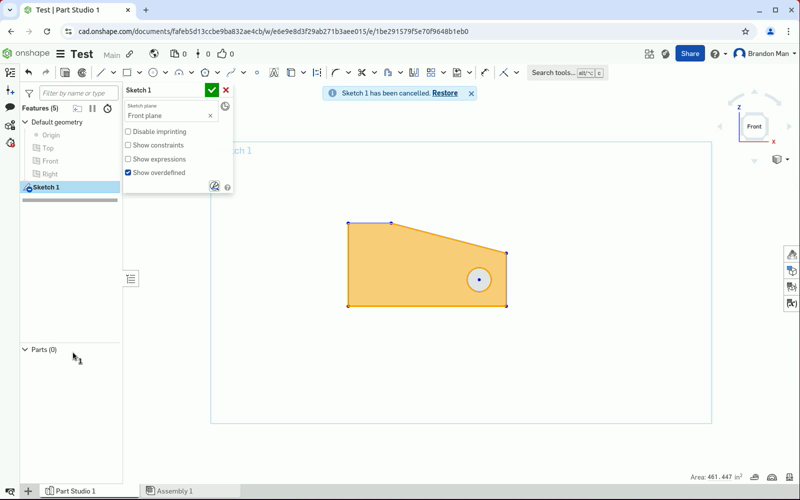
key(shift+y)
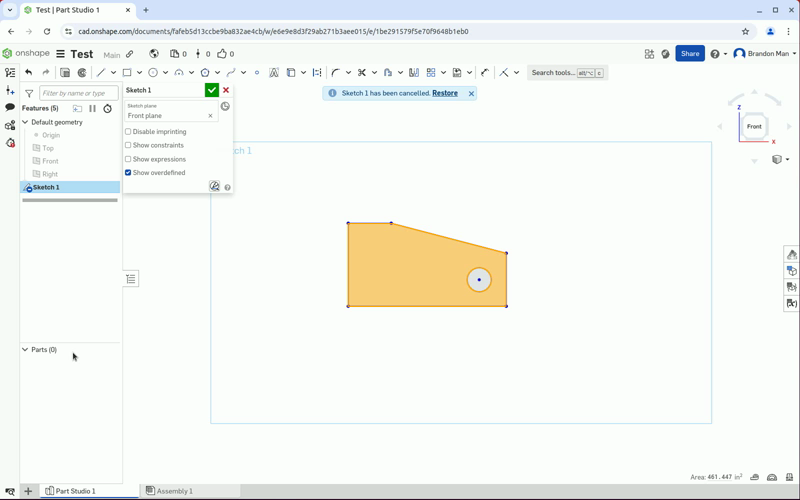
key(shift+e)
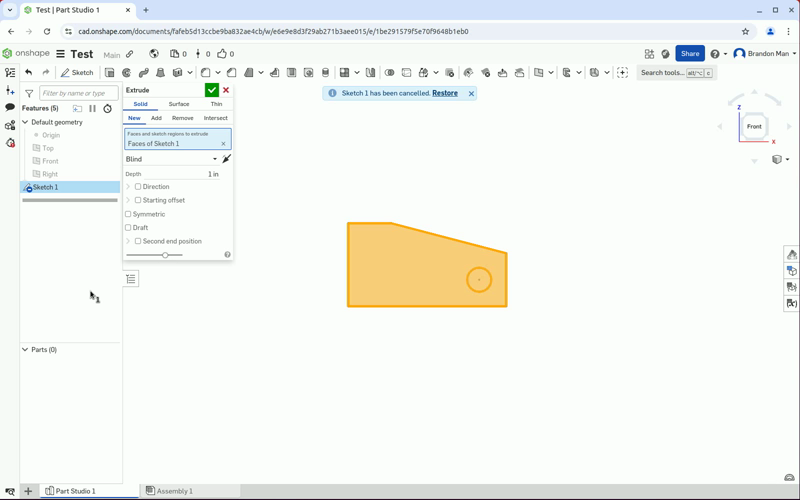
mouse_move(143, 106)
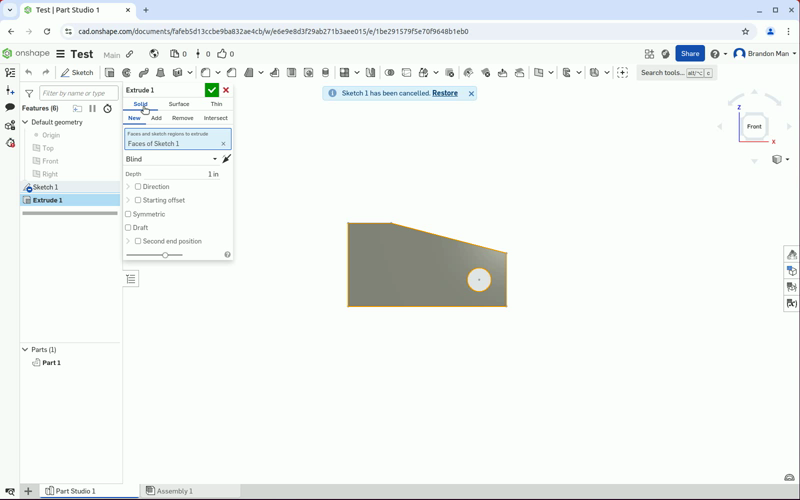
click(143, 106)
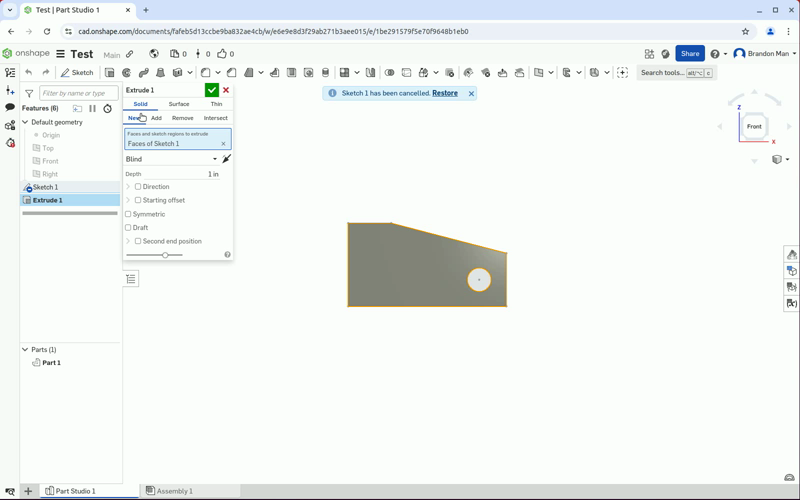
mouse_move(137, 120)
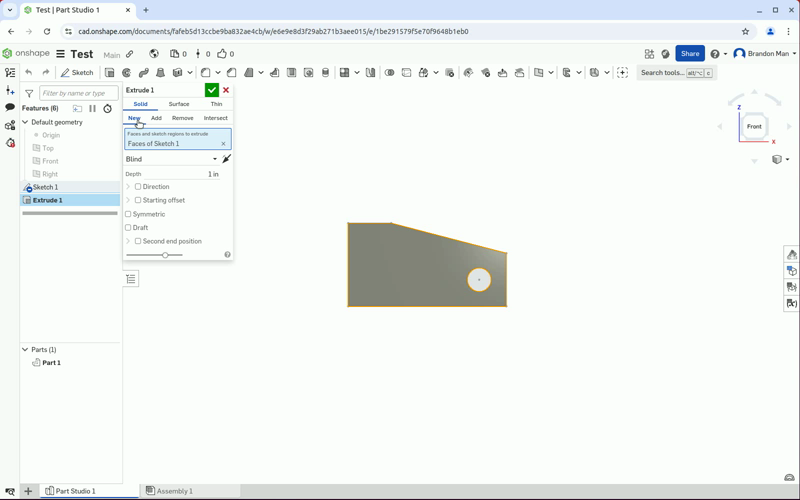
click(137, 120)
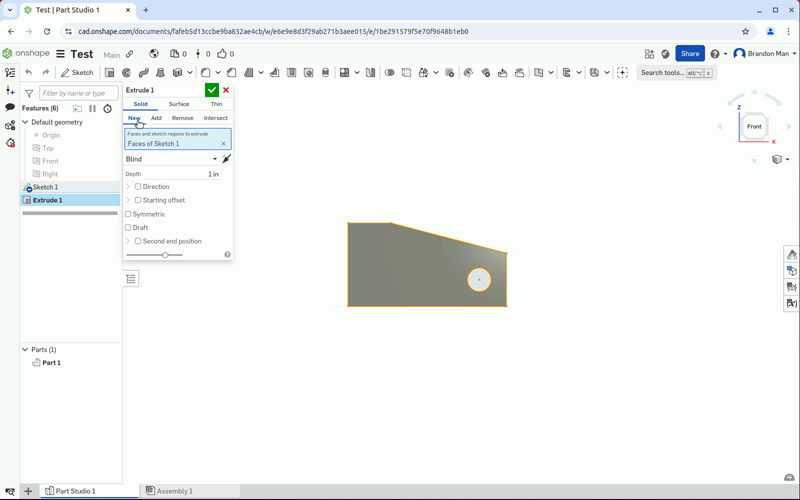
key(tab, 4)
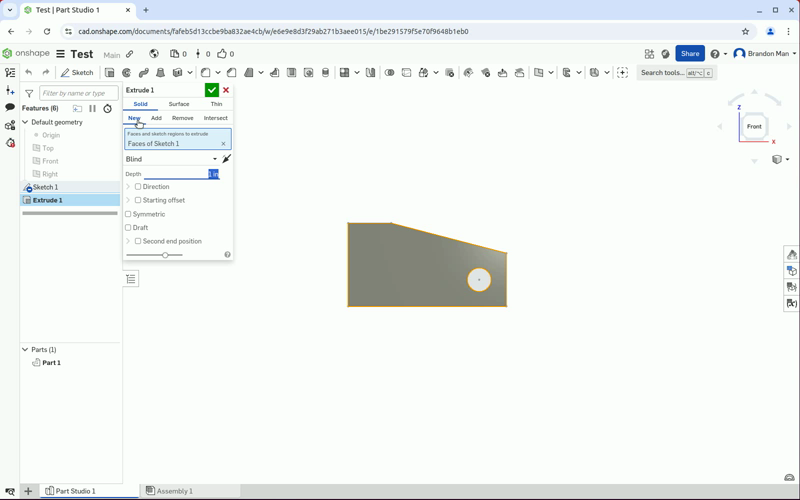
text(3.129)
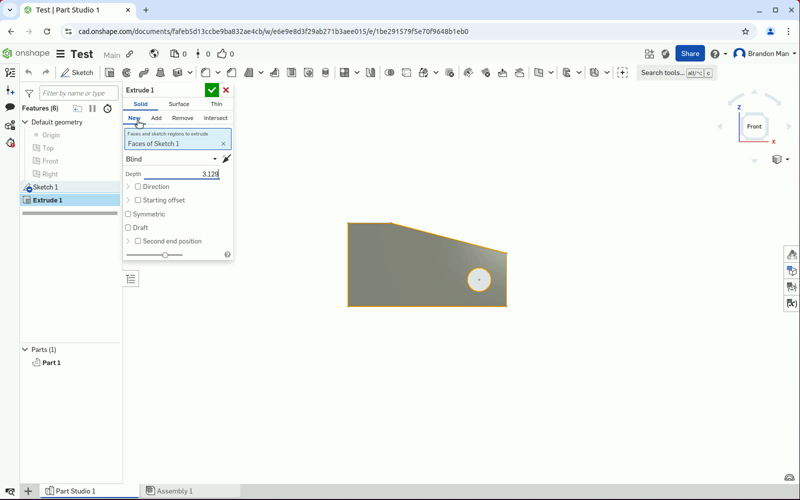
key(enter)
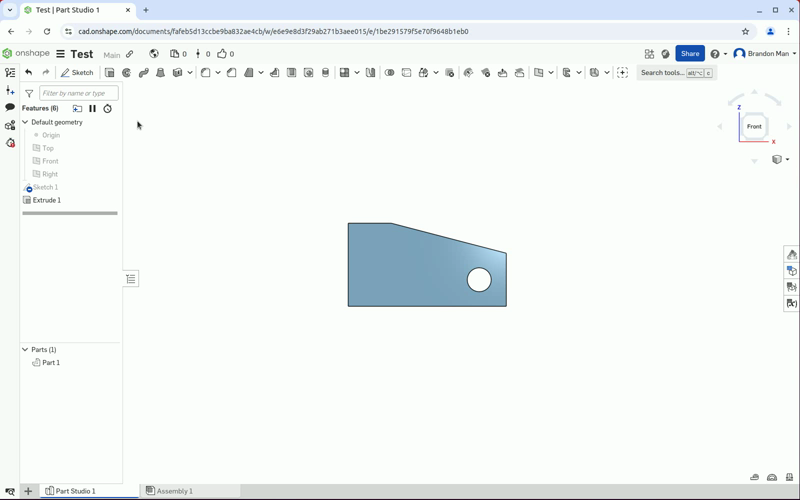
key(shift+h)
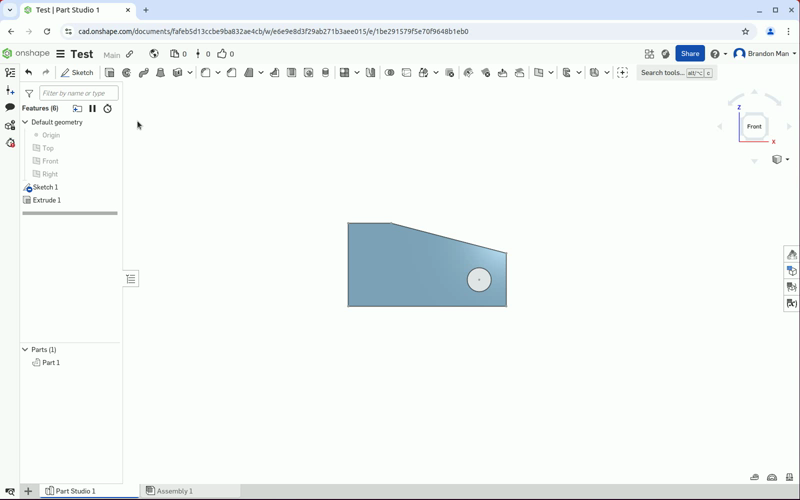
key(shift+h)
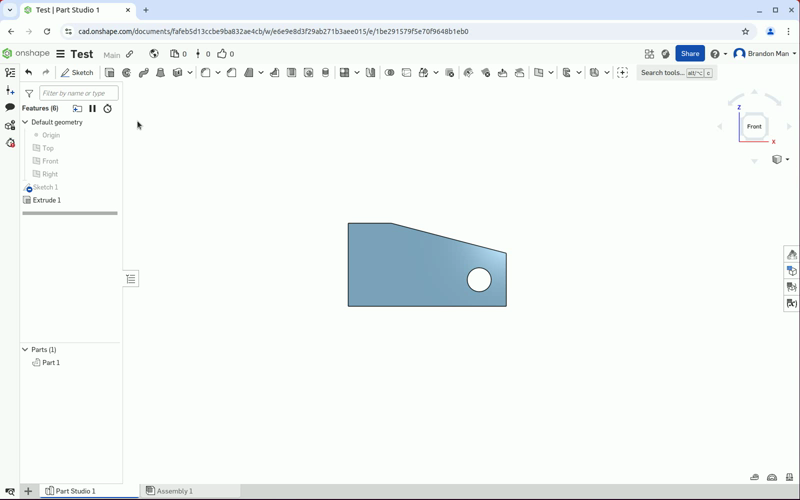
mouse_move(73, 189)
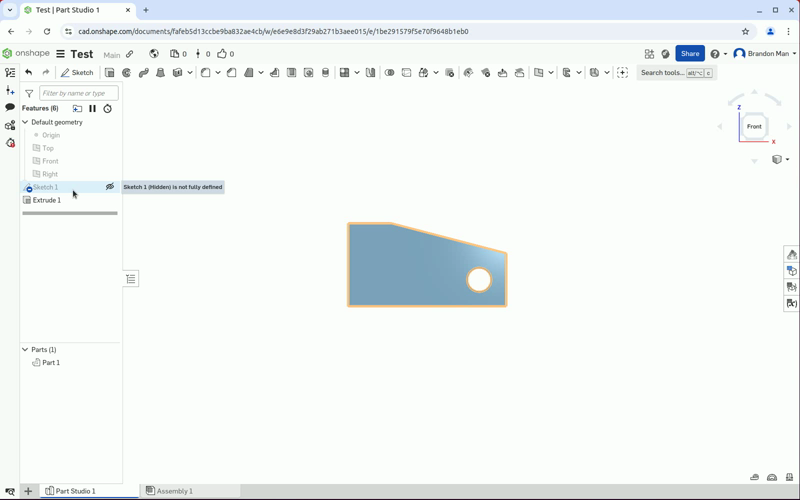
click(73, 189)
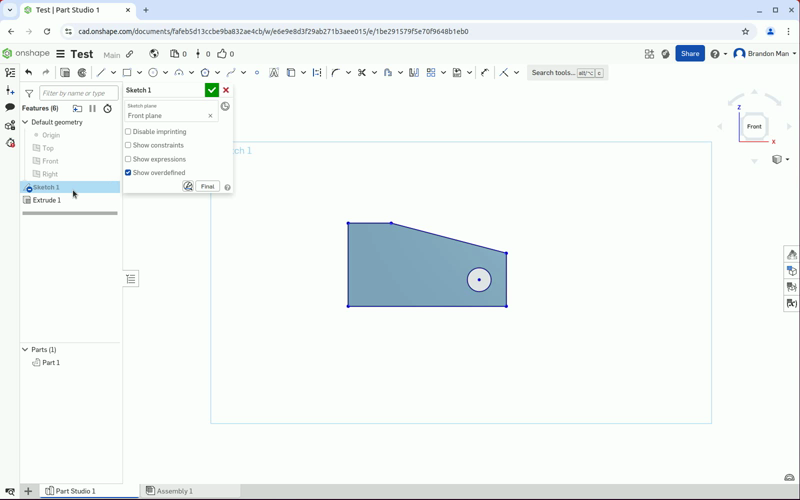
mouse_move(229, 92)
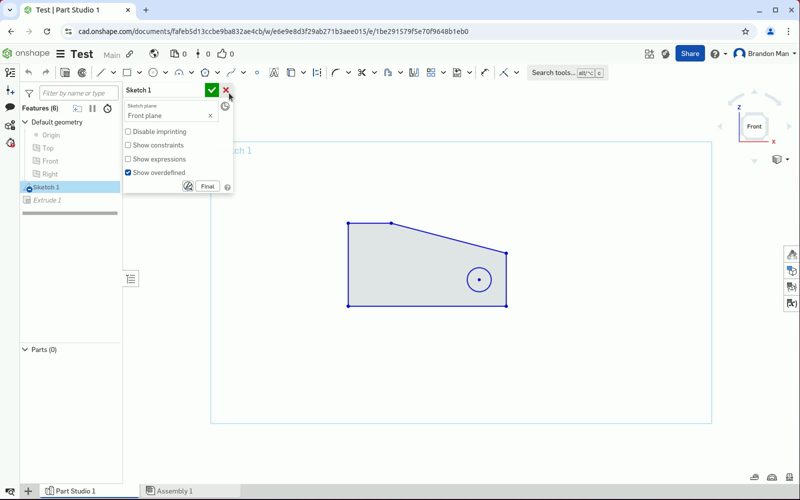
click(229, 92)
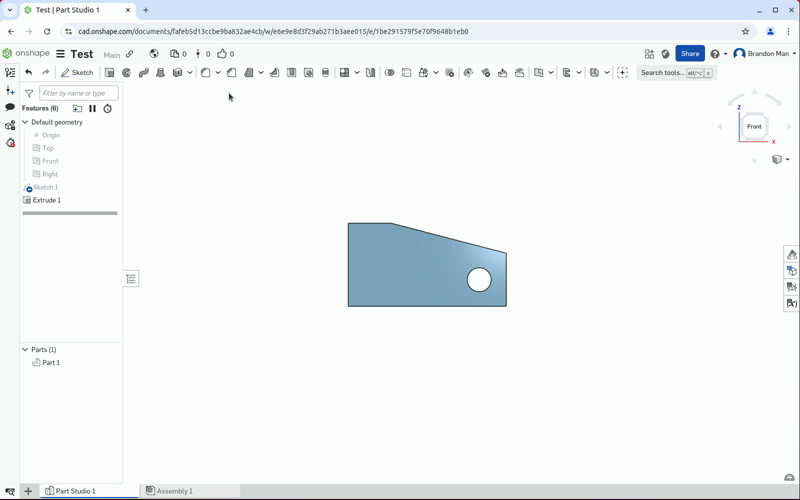
mouse_move(541, 75)
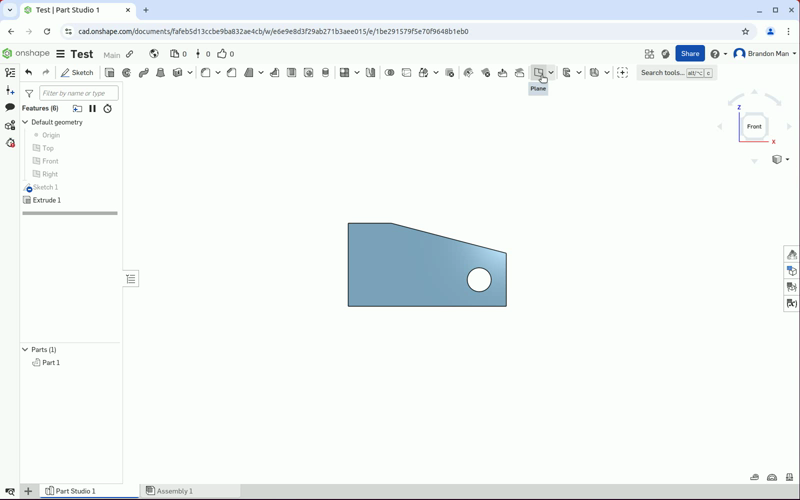
click(541, 75)
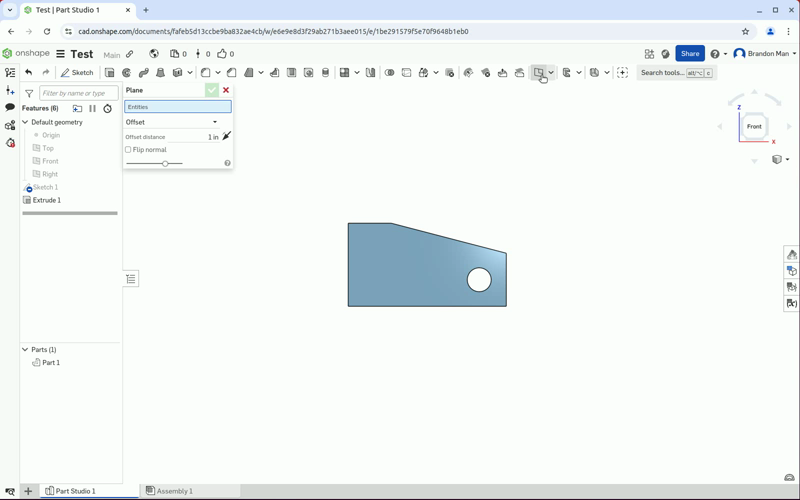
mouse_move(73, 163)
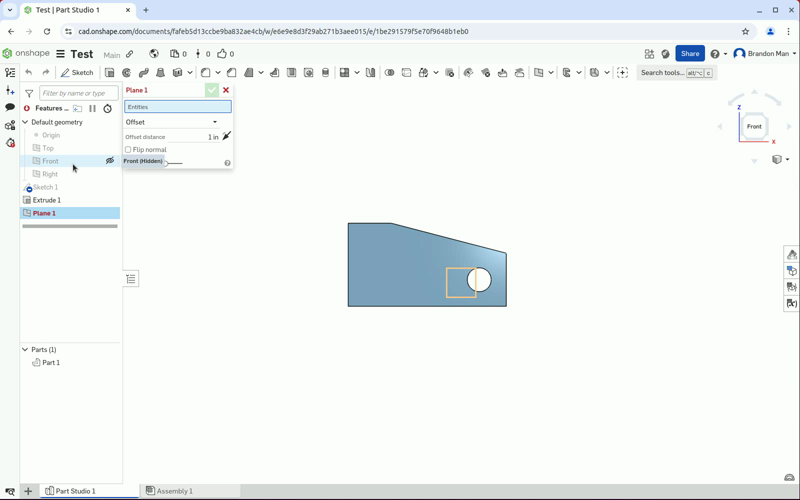
click(73, 163)
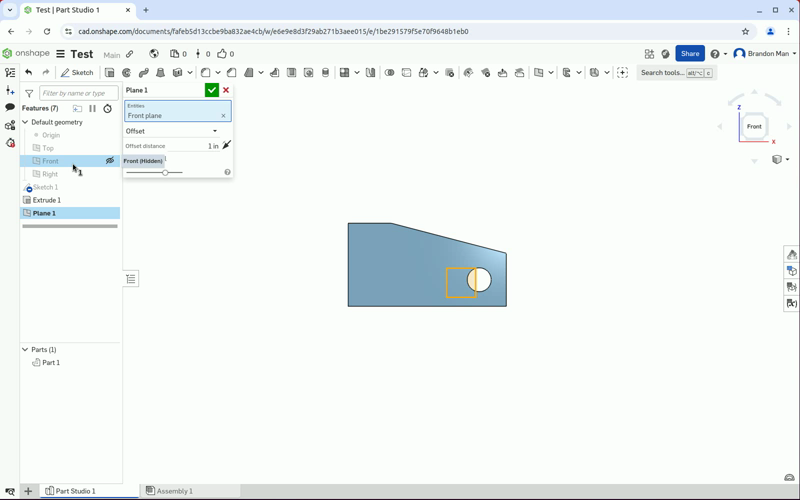
key(tab, 2)
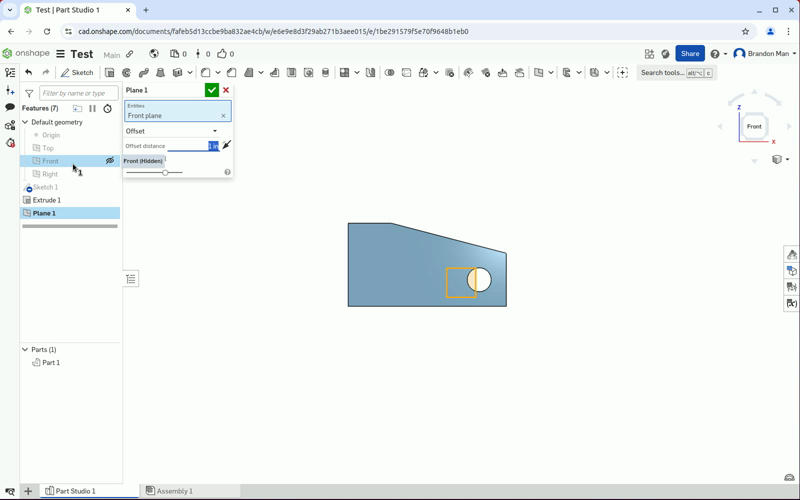
text(3.143)
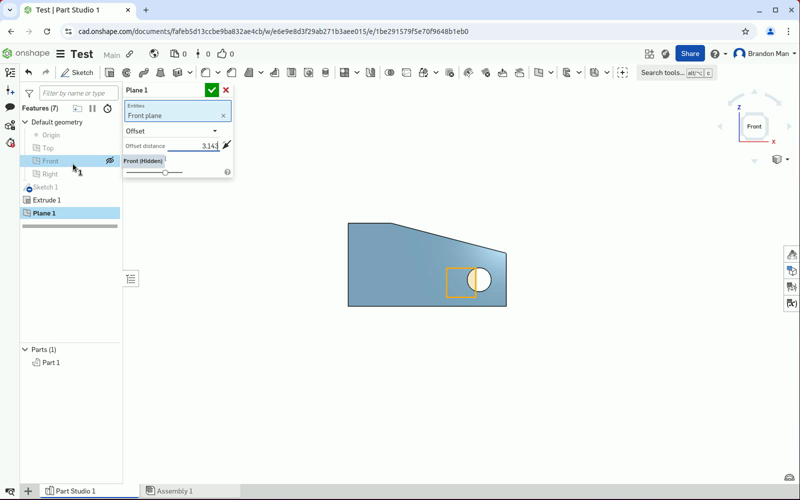
key(enter, 2)
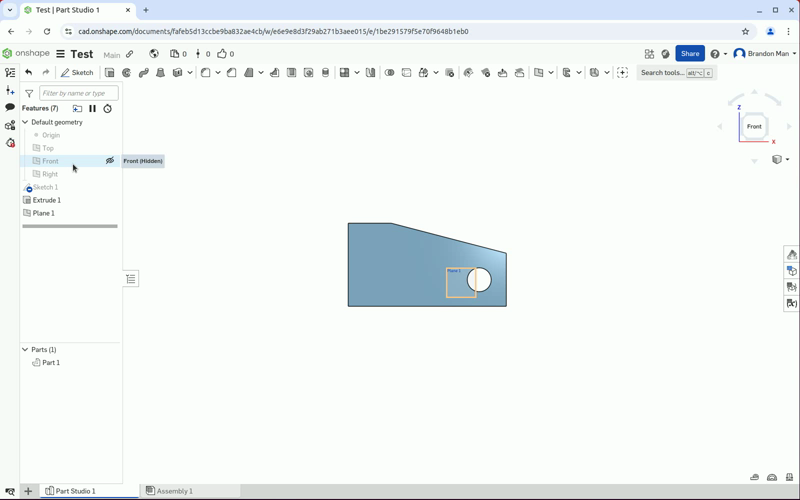
key(shift+s)
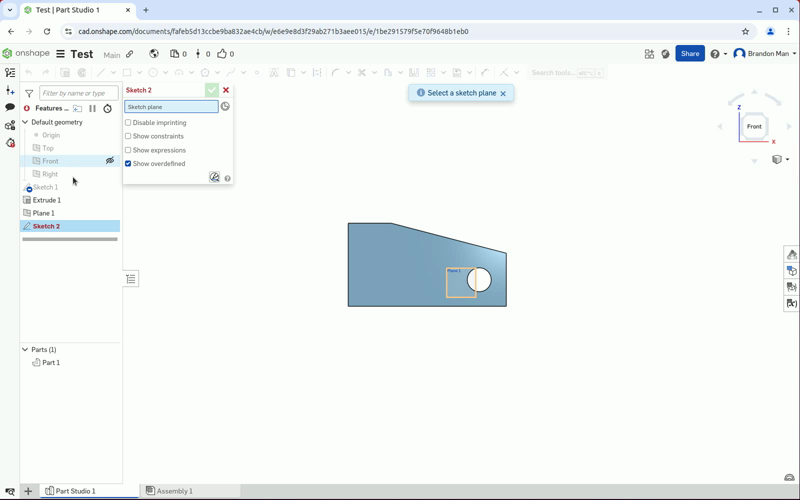
mouse_move(73, 215)
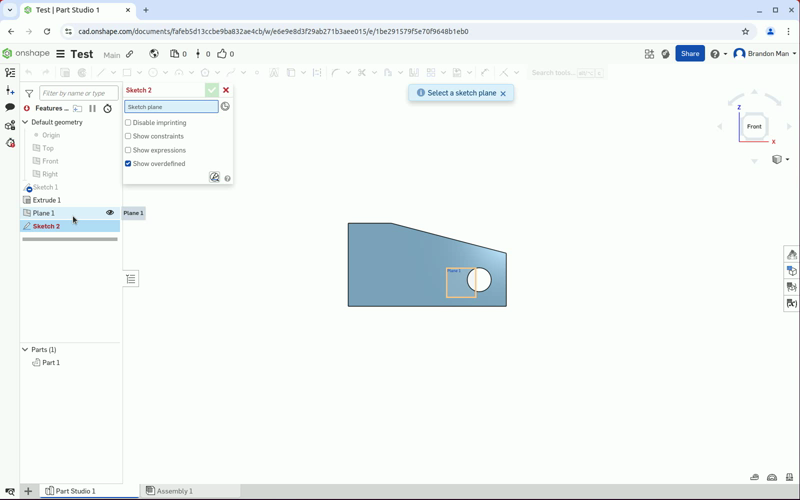
click(73, 215)
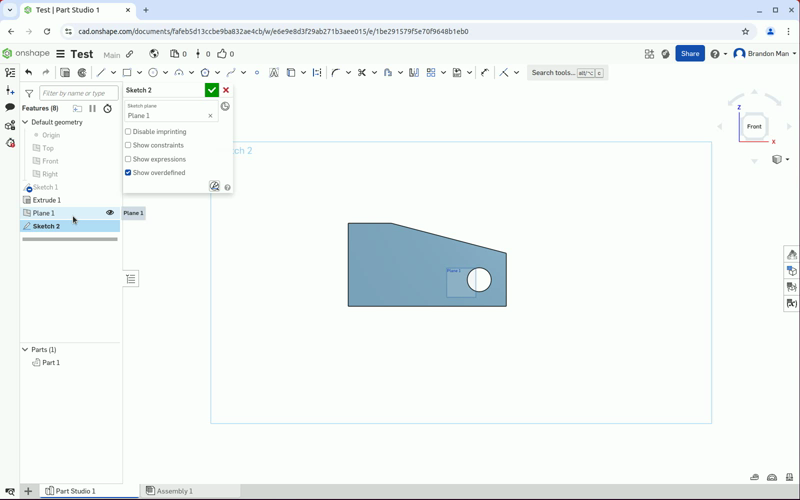
mouse_move(73, 352)
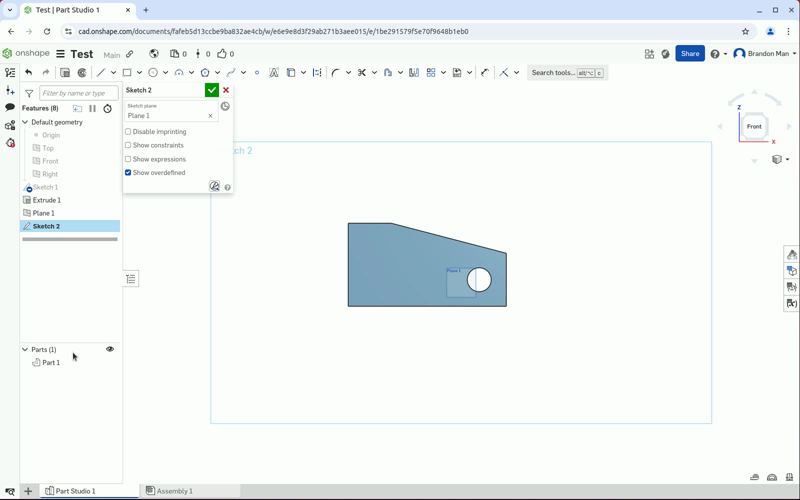
key(y)
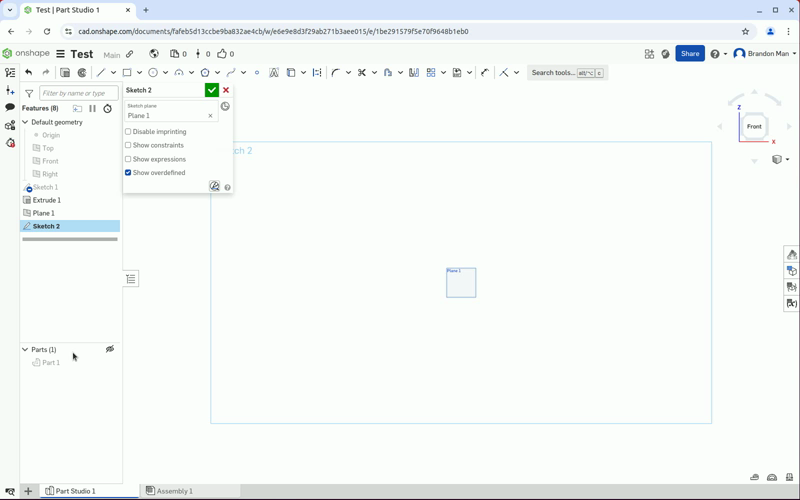
key(l)
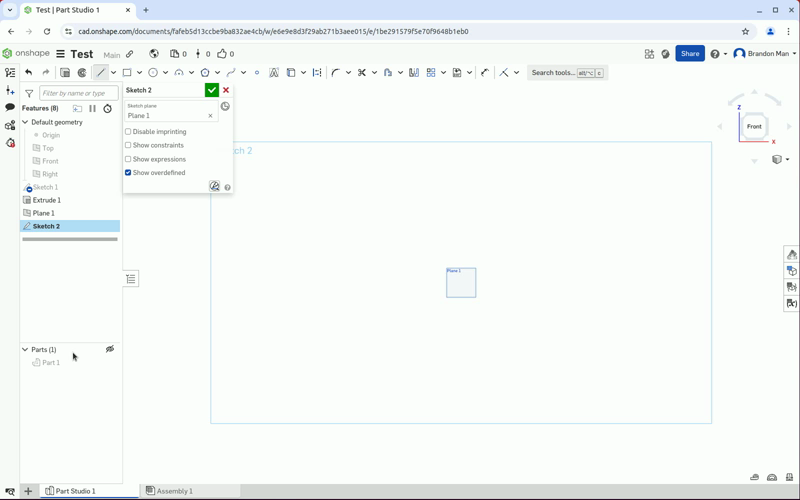
key_down(shift)
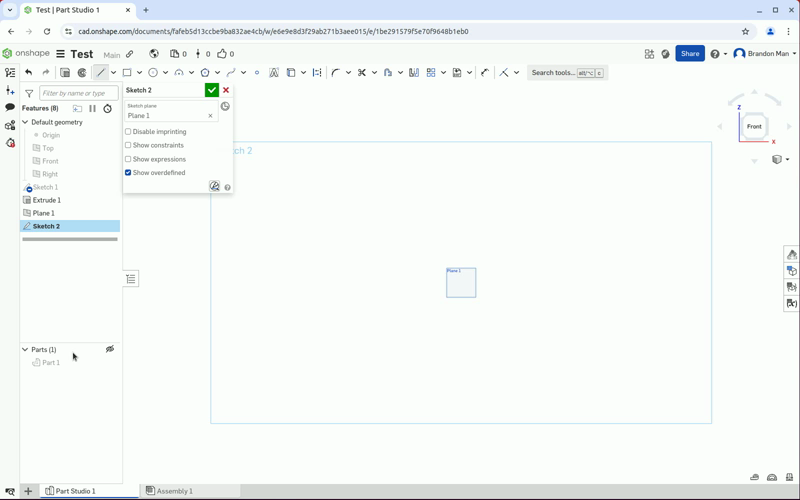
mouse_move(348, 306)
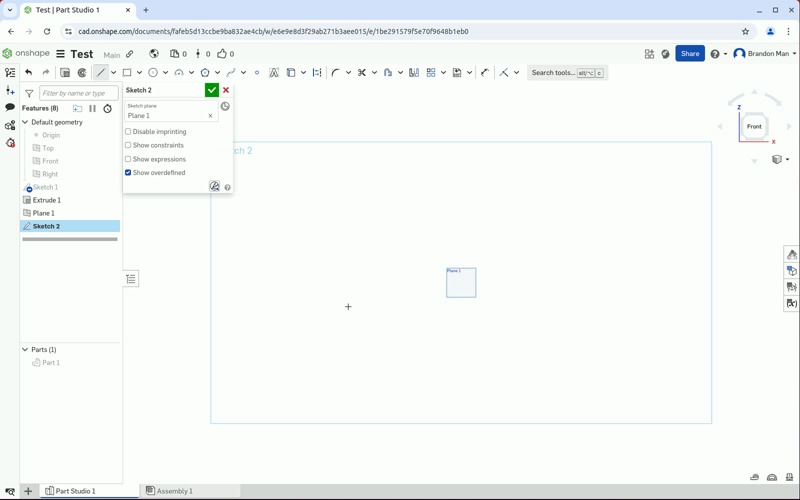
click(348, 306)
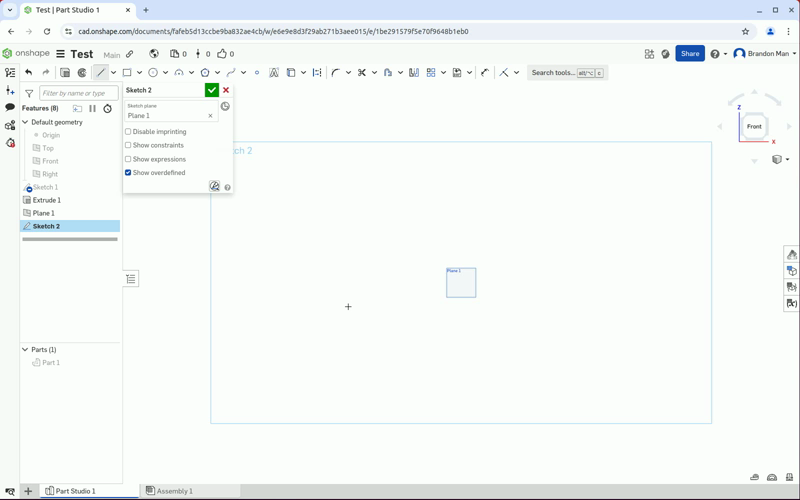
key_up(shift)
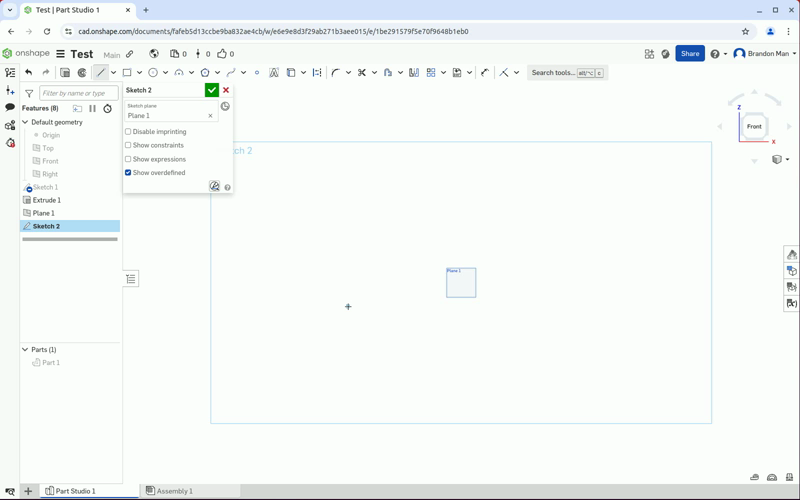
key_down(shift)
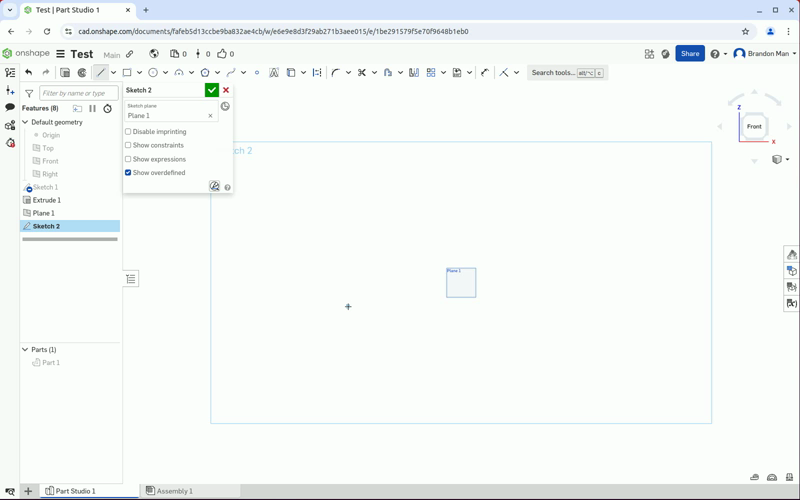
mouse_move(378, 306)
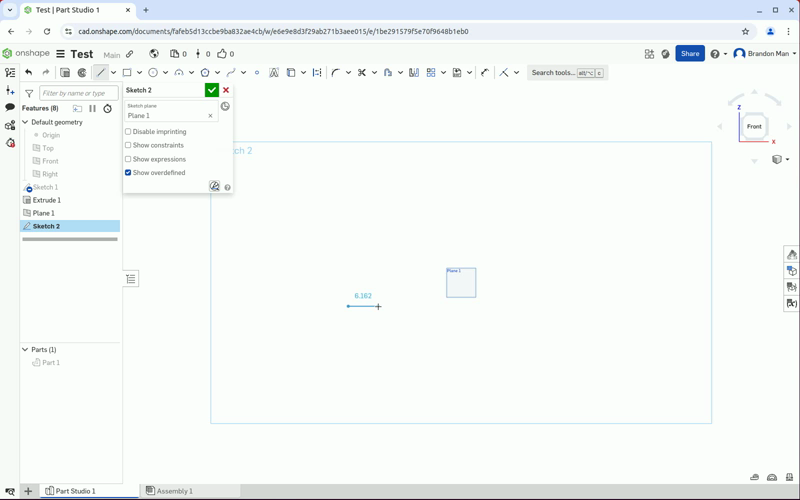
mouse_move(363, 306)
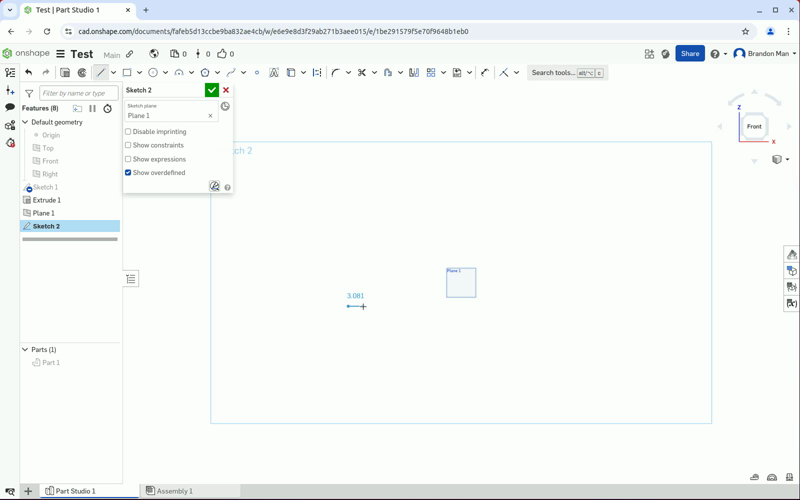
click(363, 306)
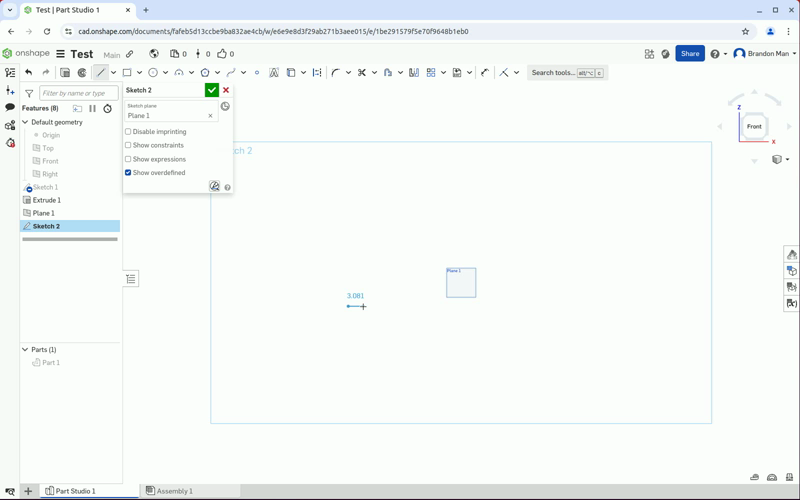
key_up(shift)
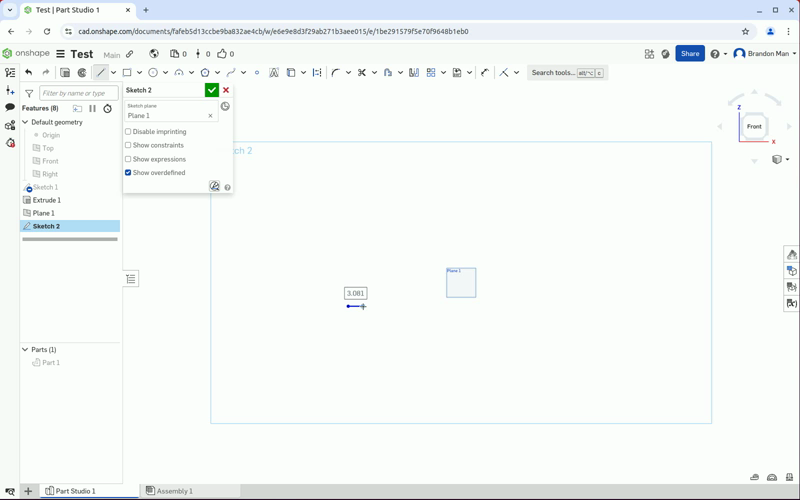
key_down(shift)
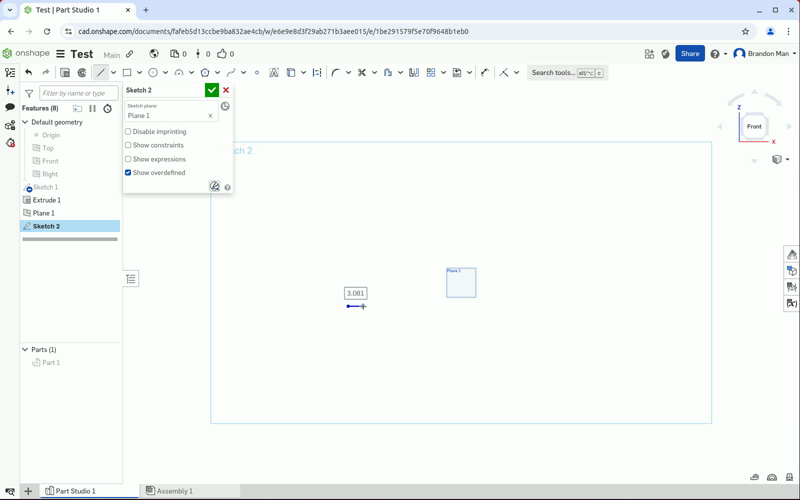
mouse_move(363, 235)
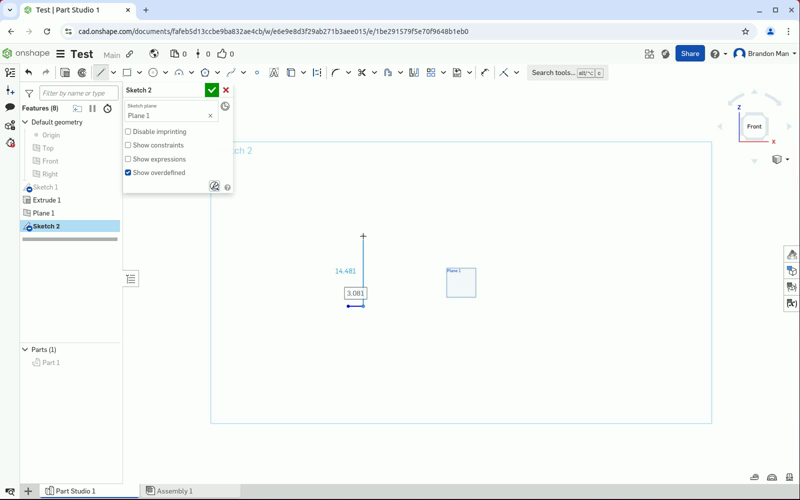
click(363, 235)
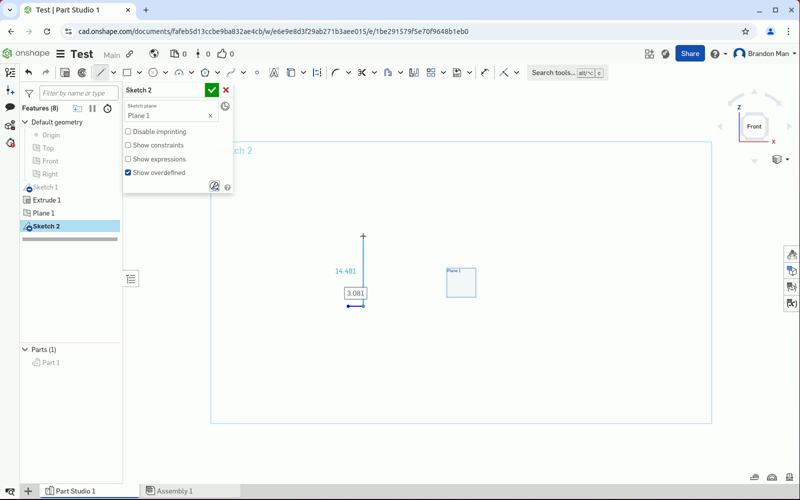
key_up(shift)
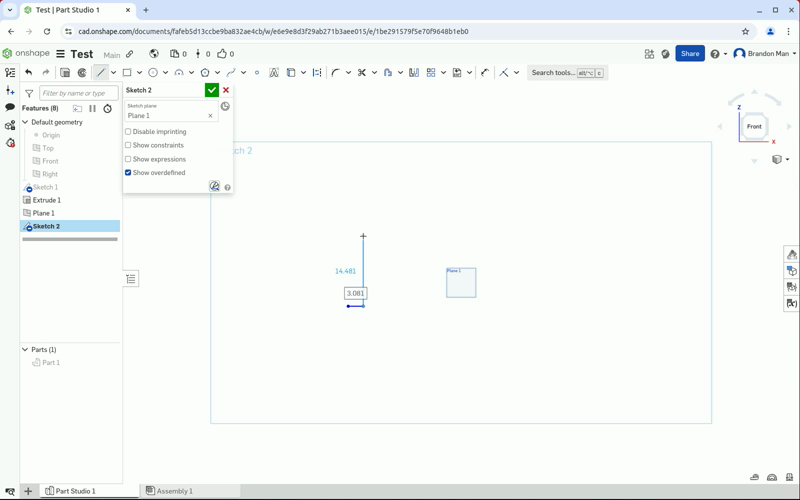
key_down(shift)
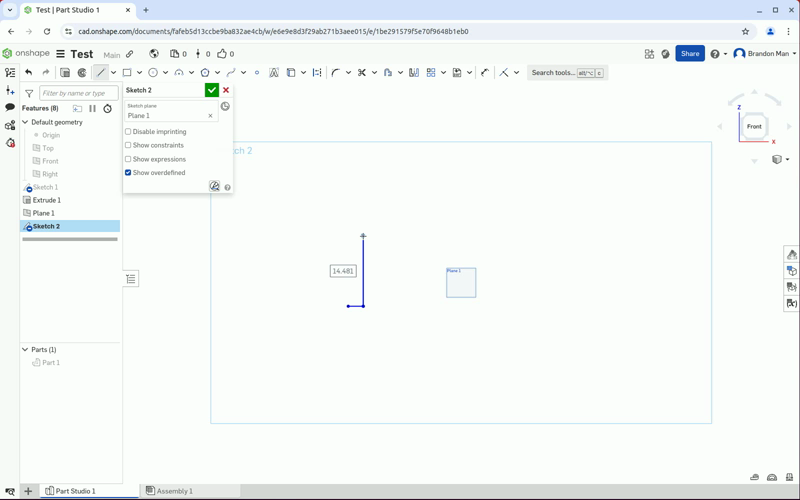
mouse_move(393, 235)
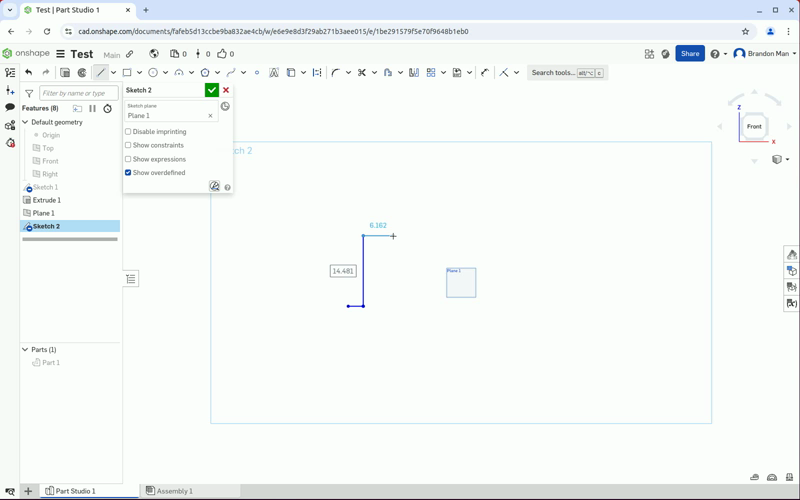
mouse_move(348, 235)
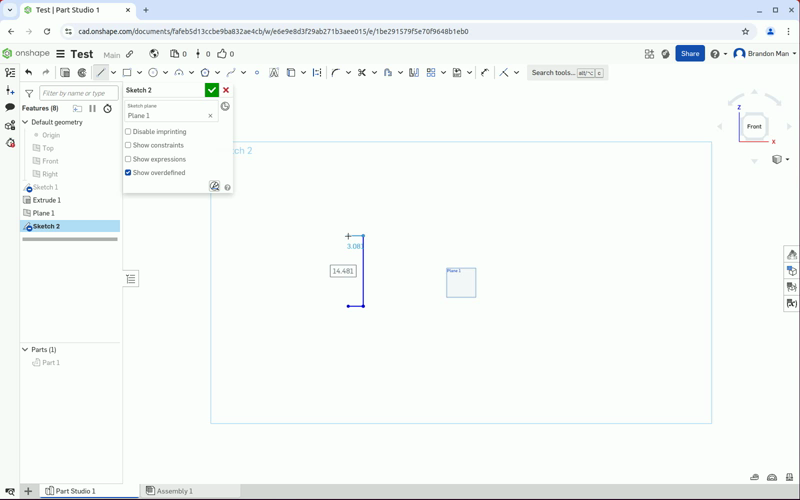
click(348, 235)
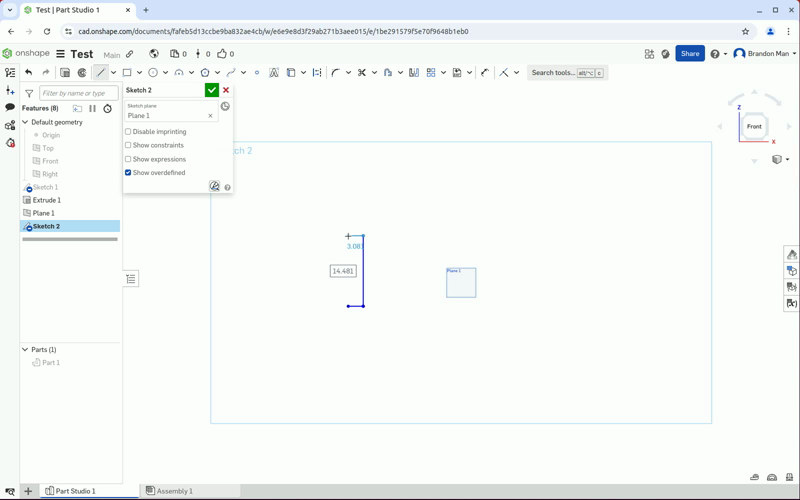
key_up(shift)
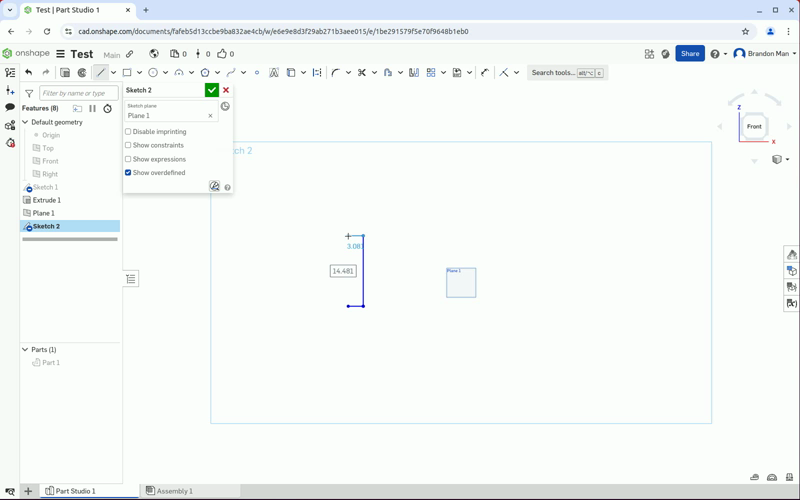
key_down(shift)
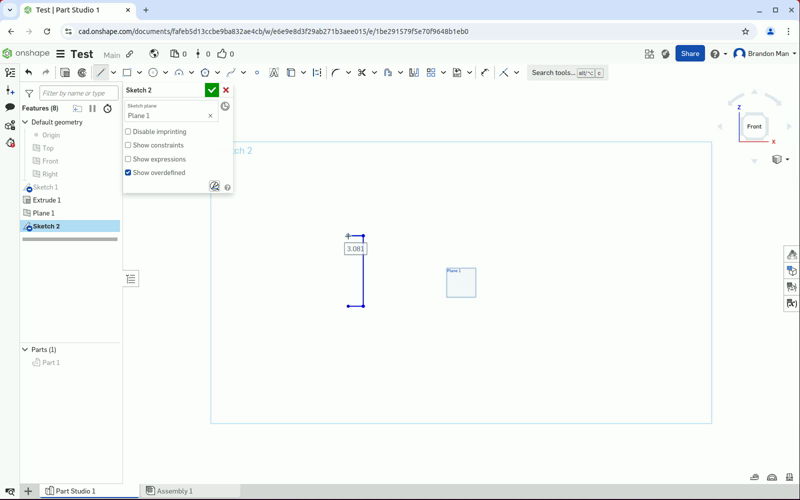
mouse_move(348, 306)
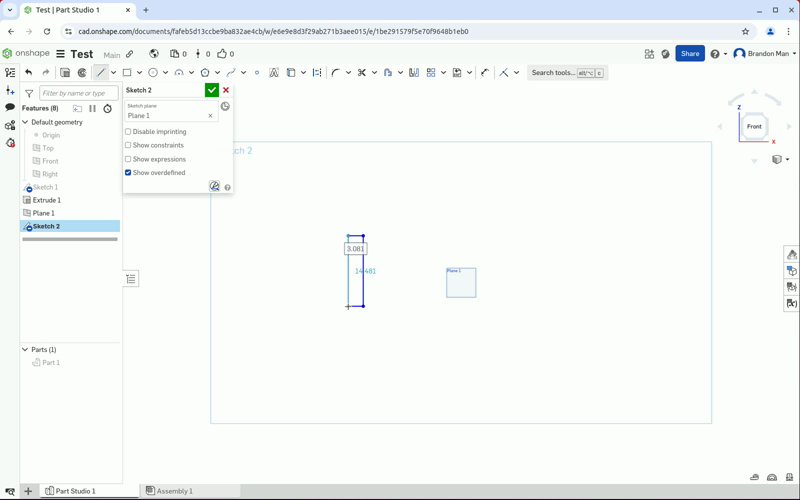
key_up(shift)
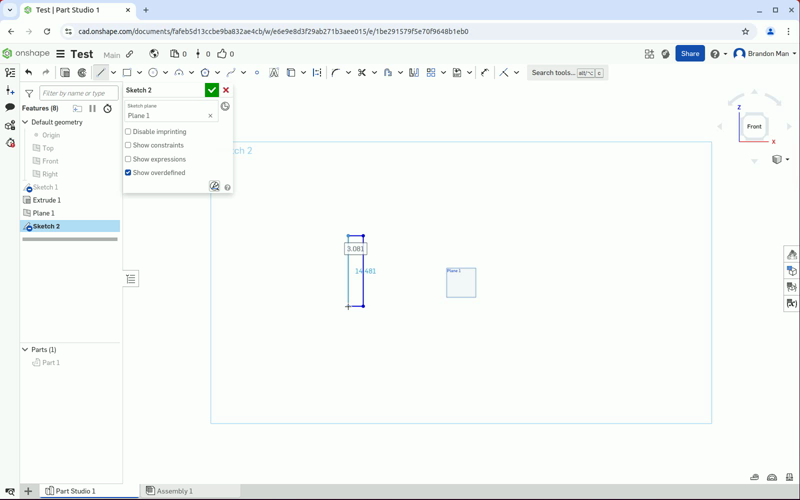
click(348, 306)
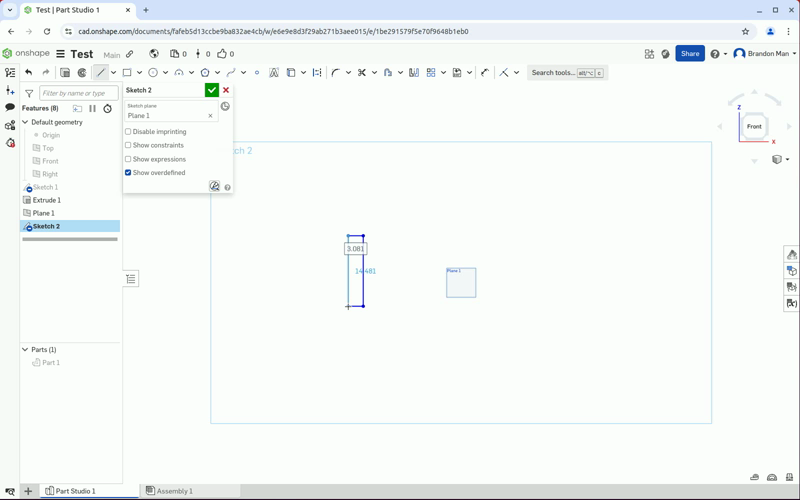
key(esc)
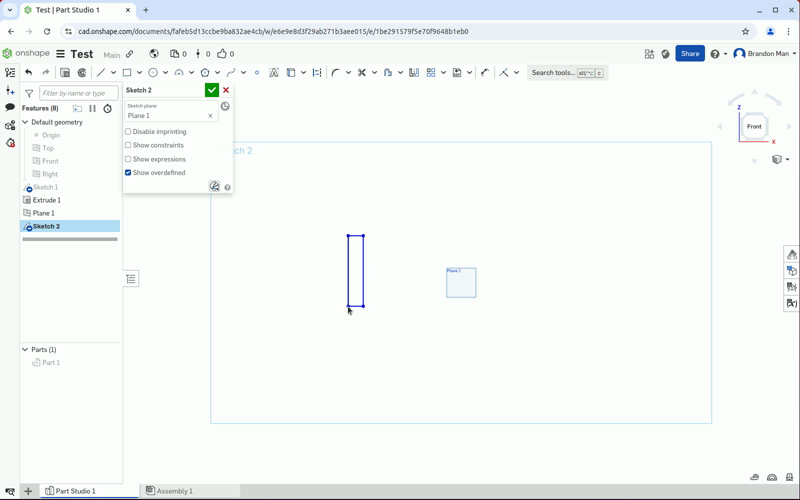
mouse_move(362, 245)
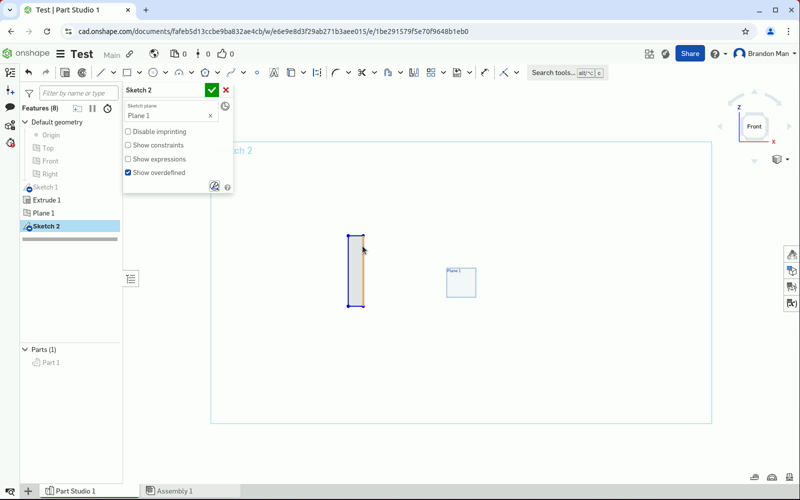
scroll(6)
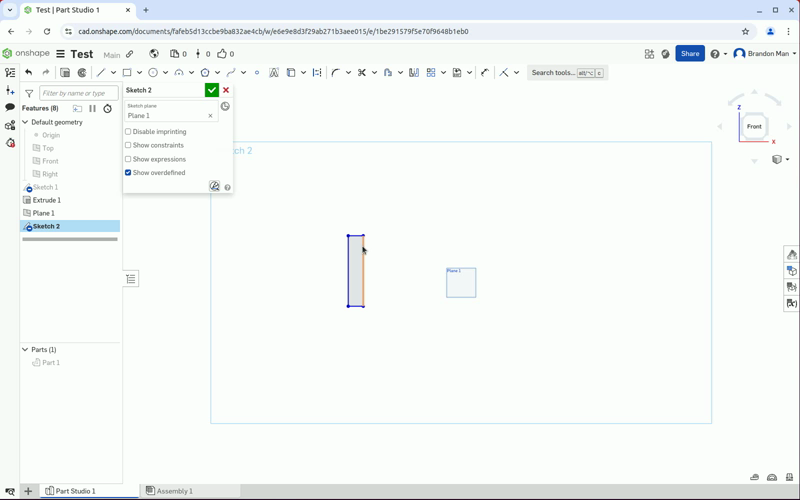
scroll(6)
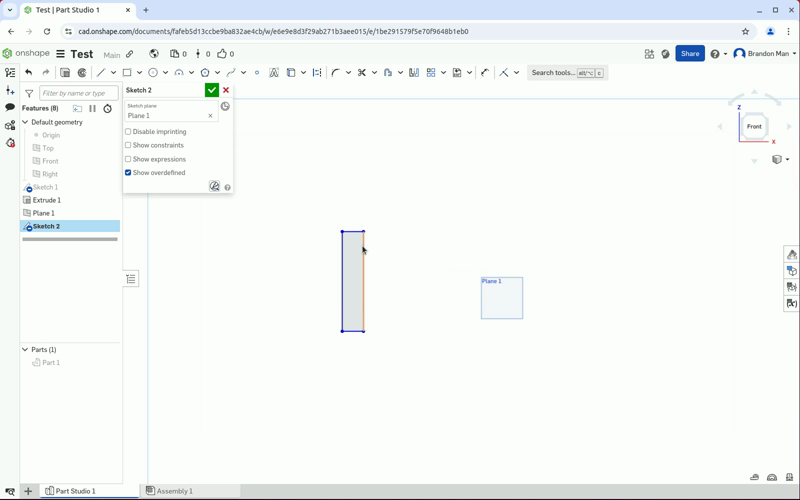
scroll(6)
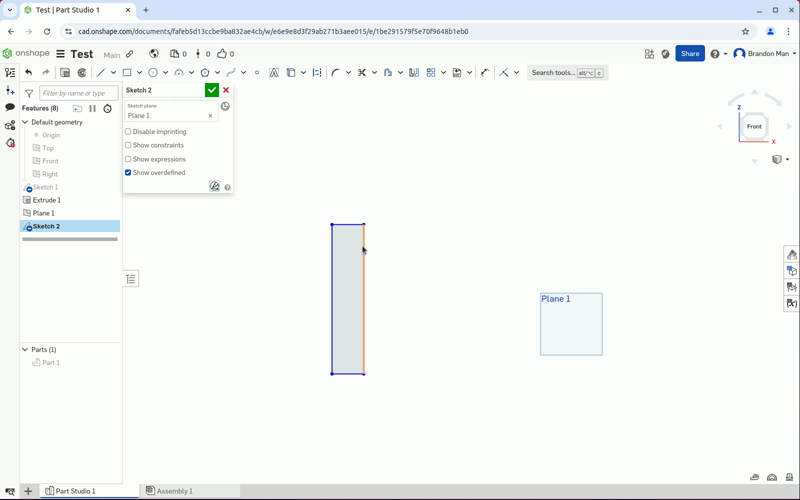
scroll(6)
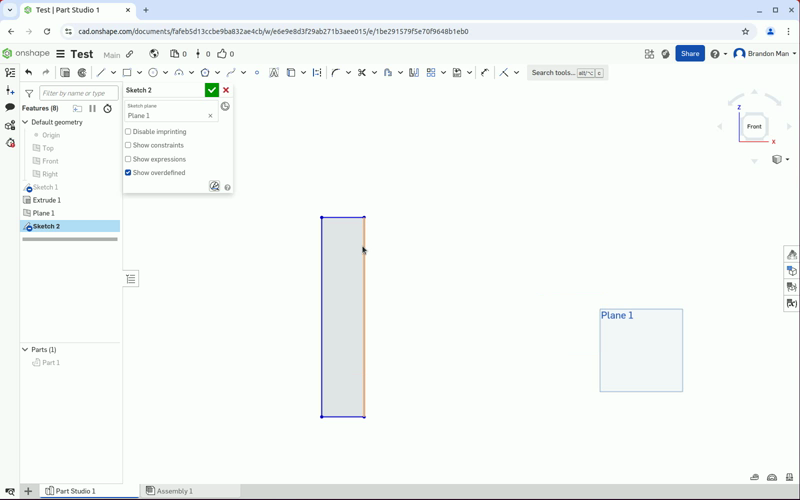
scroll(6)
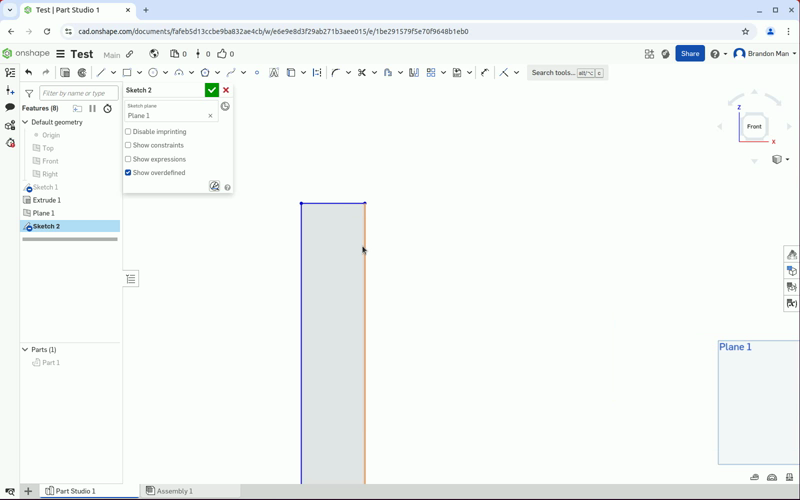
scroll(6)
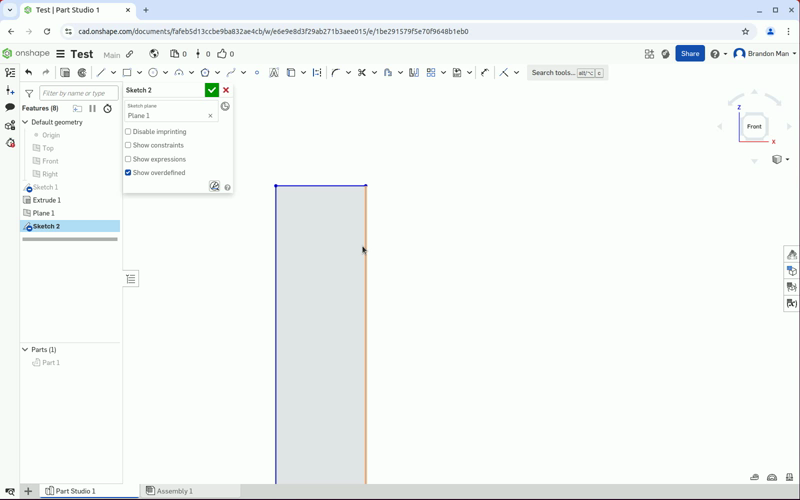
scroll(6)
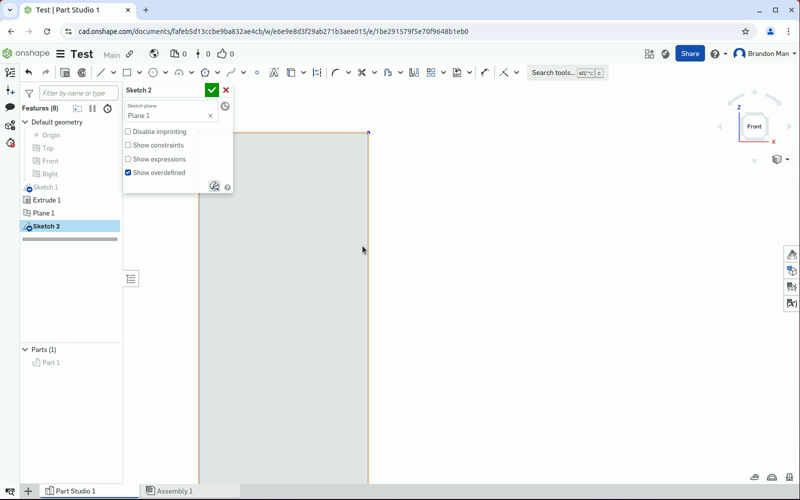
click(362, 245)
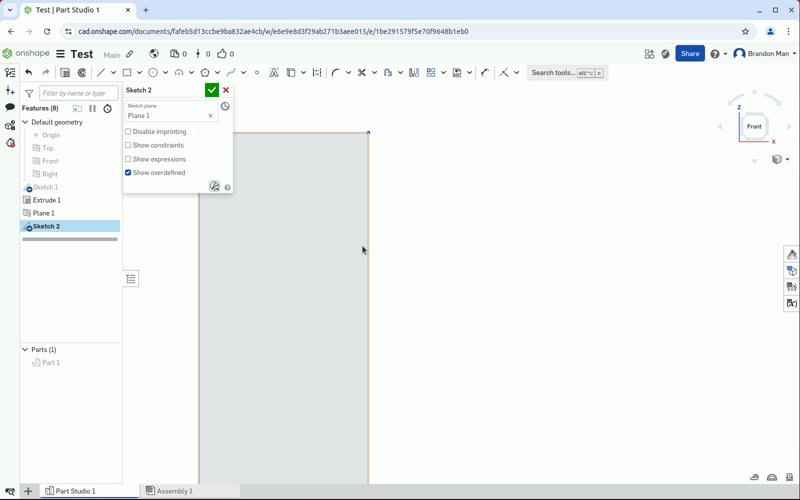
scroll(-6)
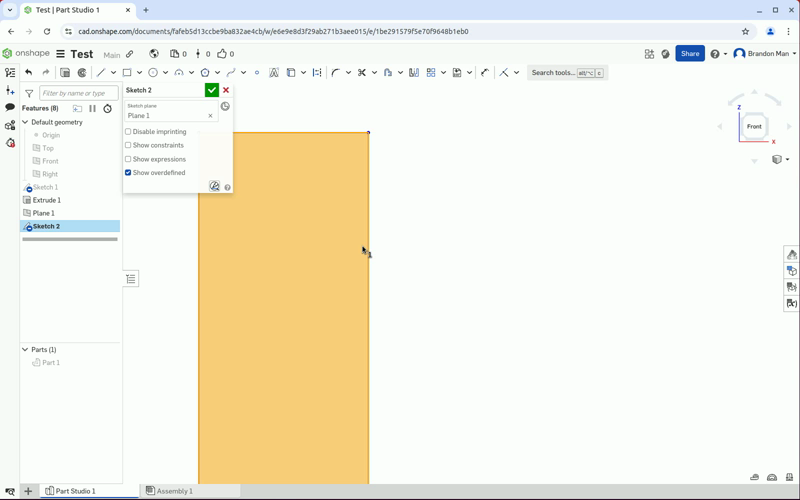
scroll(-6)
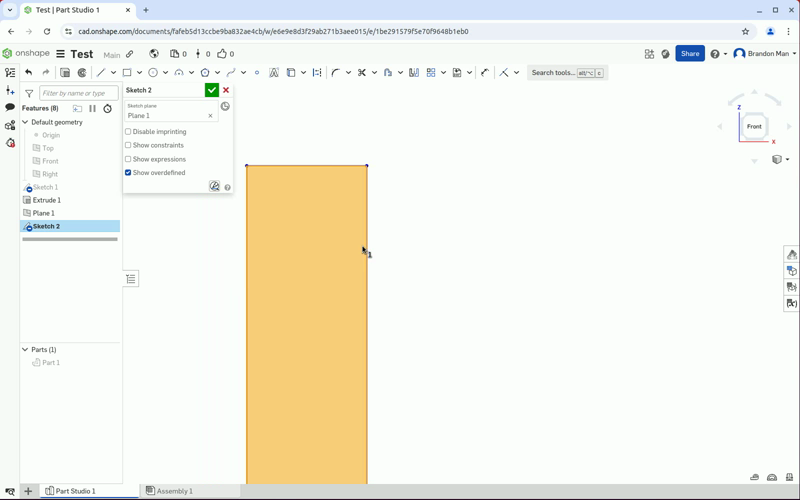
scroll(-6)
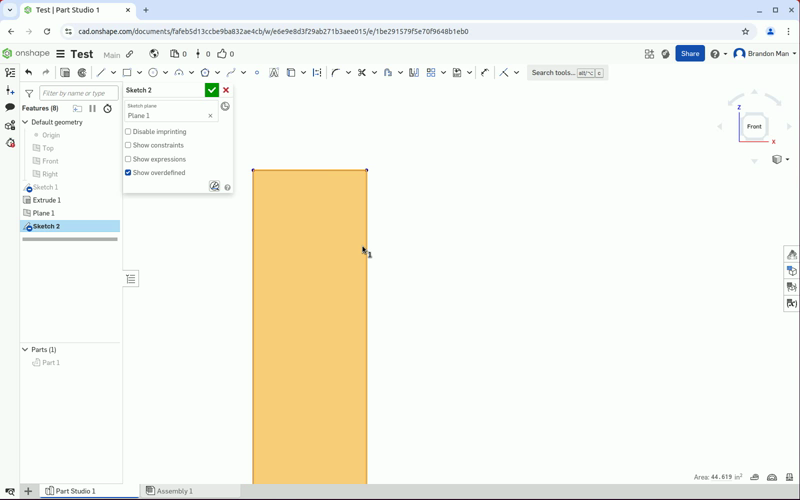
scroll(-6)
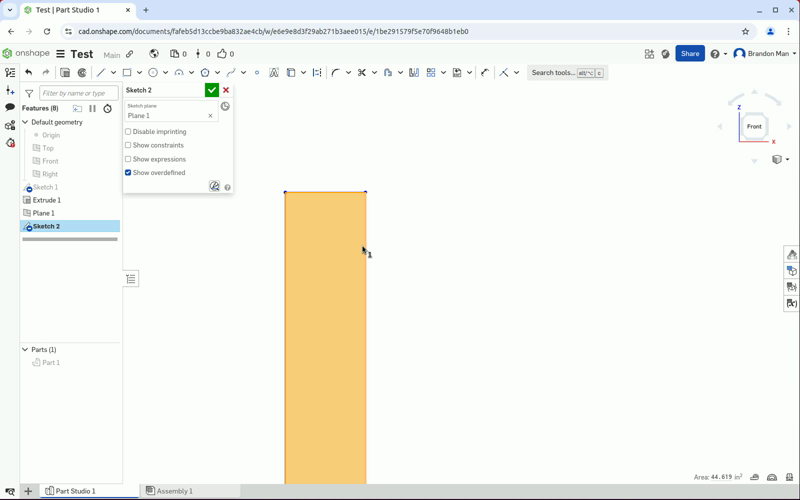
scroll(-6)
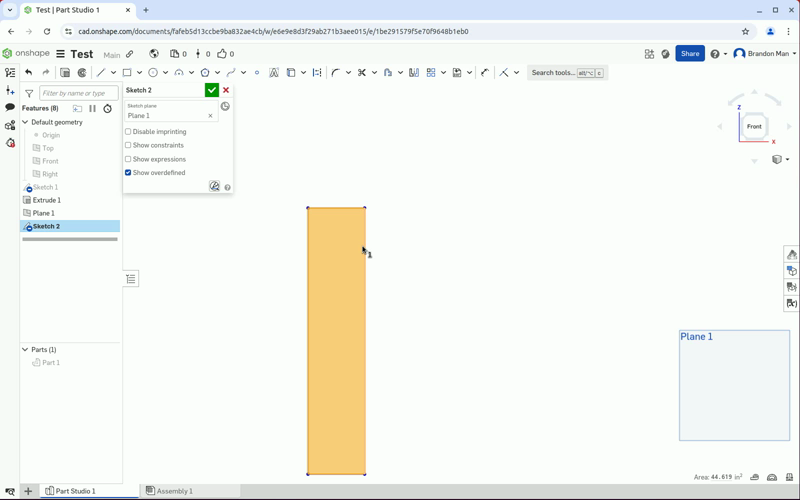
scroll(-6)
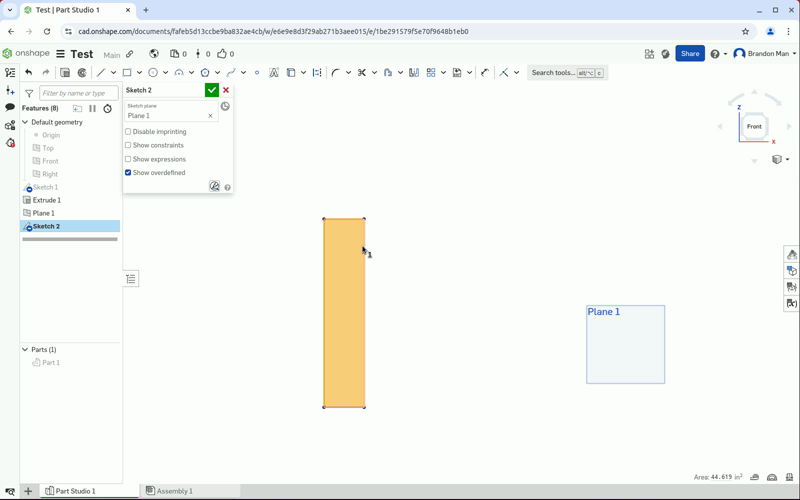
scroll(-6)
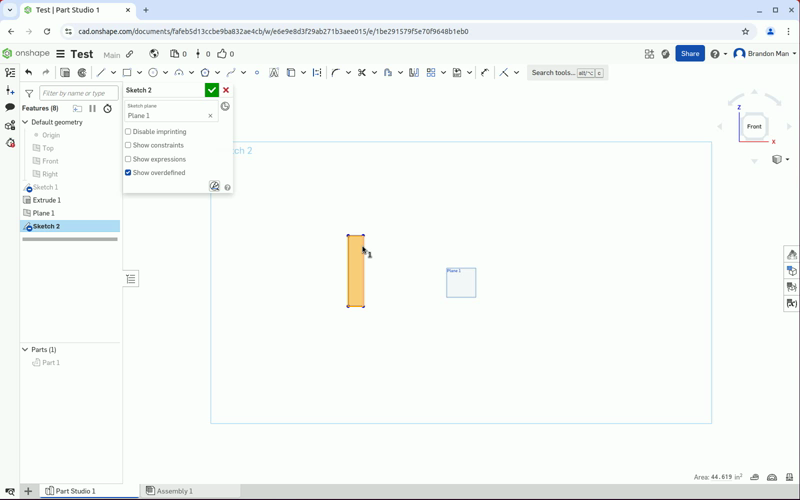
mouse_move(73, 352)
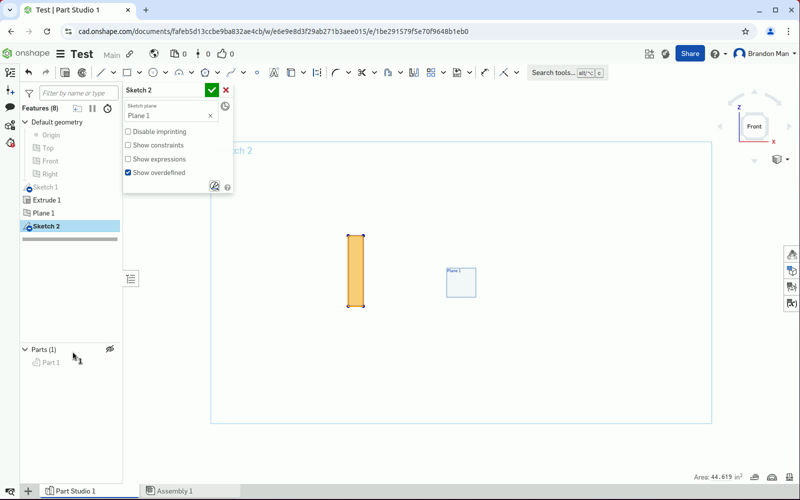
key(shift+y)
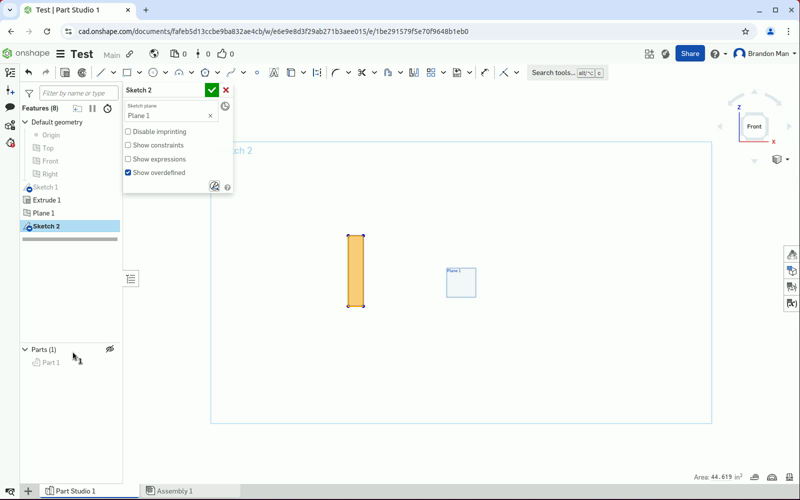
key(shift+e)
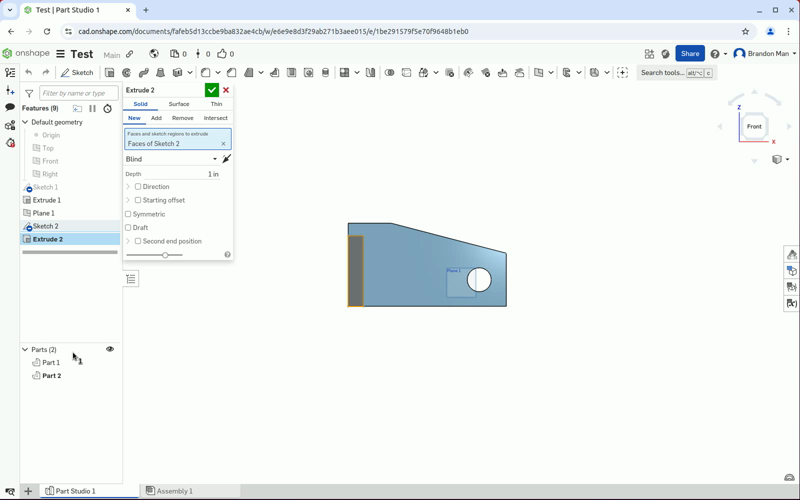
mouse_move(143, 106)
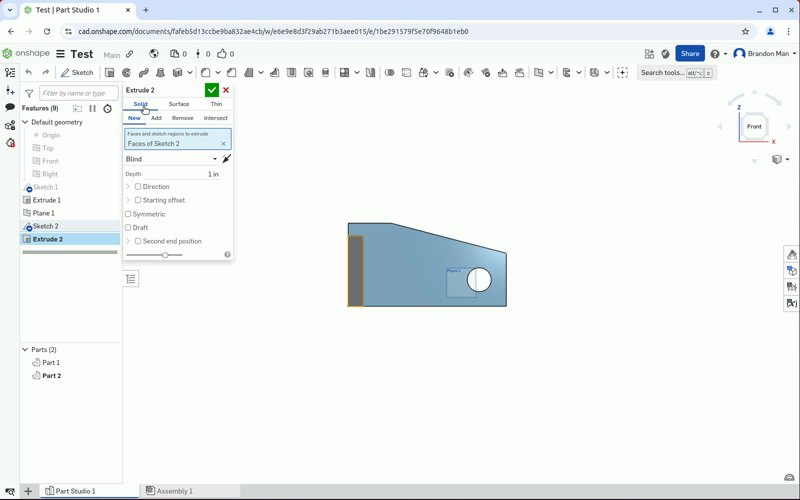
click(143, 106)
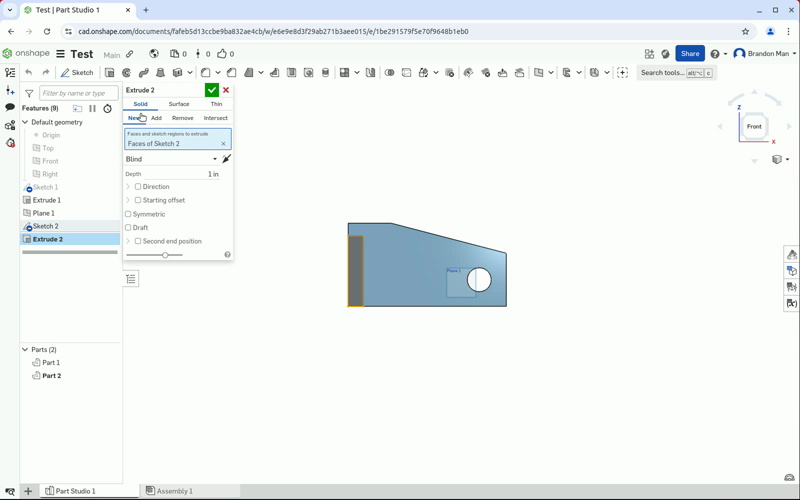
mouse_move(137, 120)
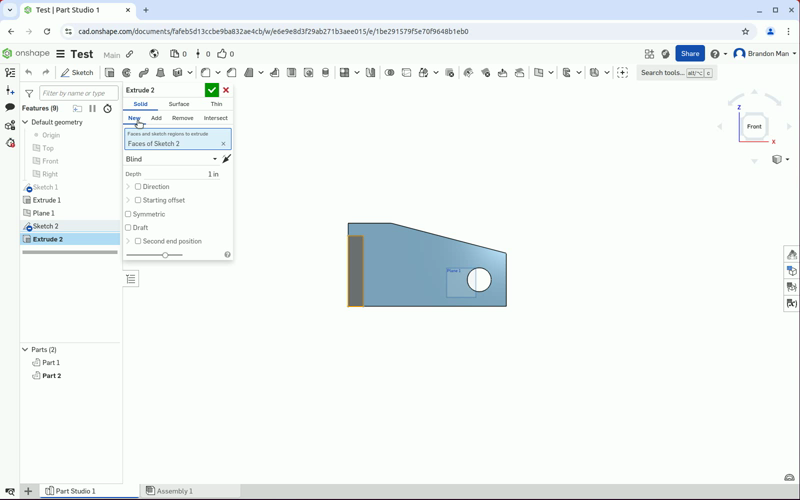
click(137, 120)
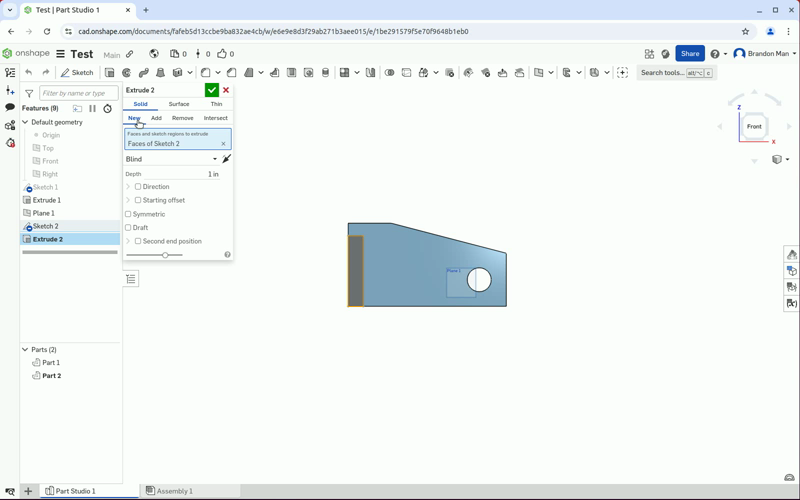
key(tab, 4)
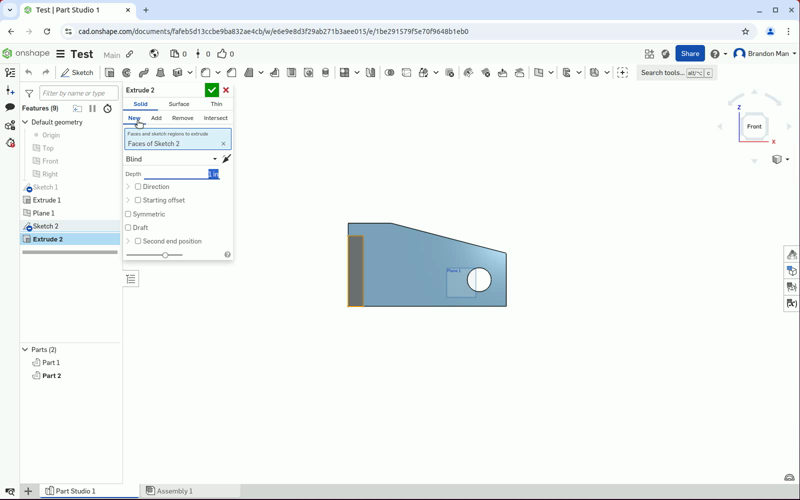
text(9.628)
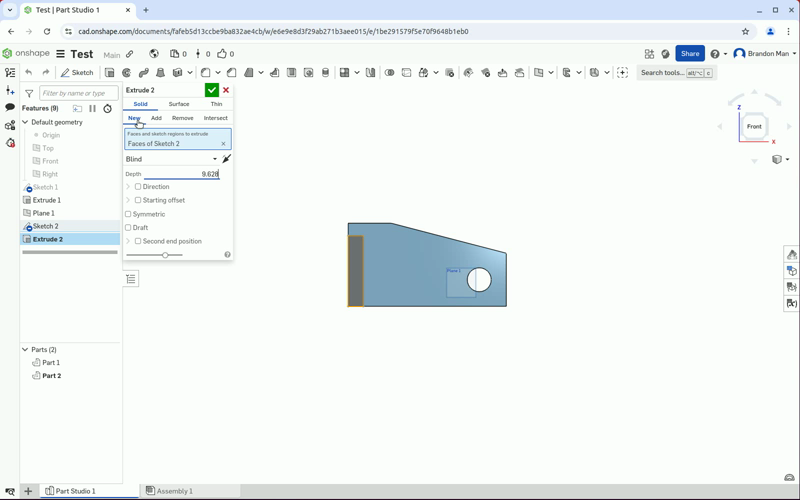
key(enter)
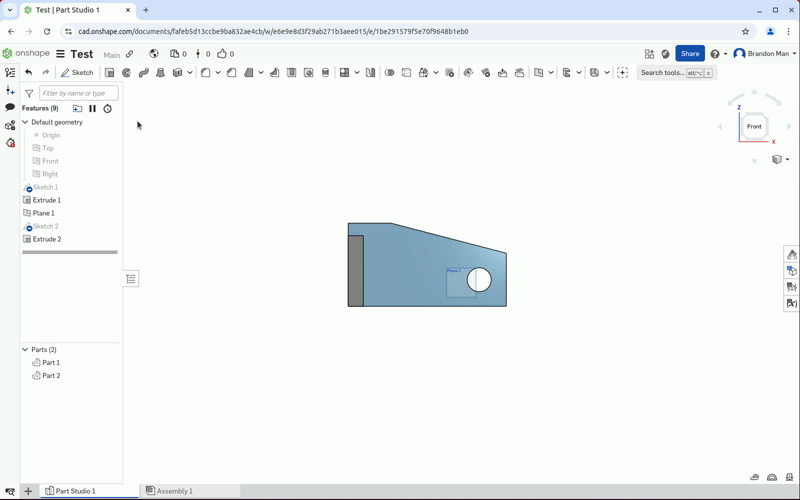
key(shift+h)
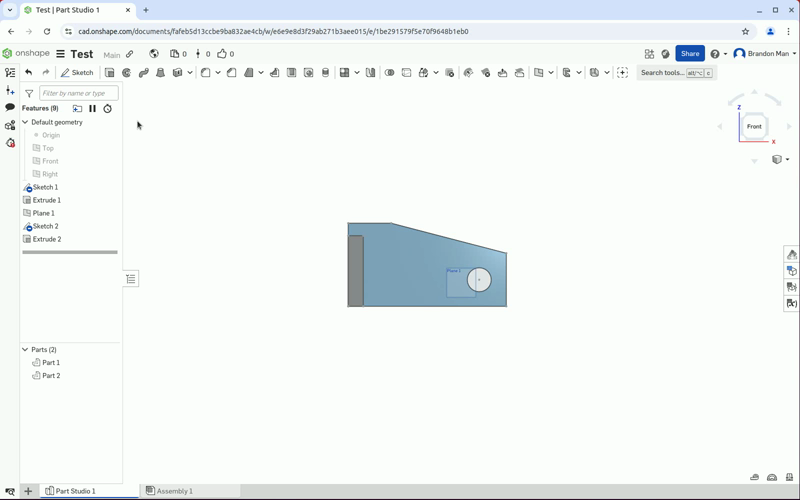
key(shift+h)
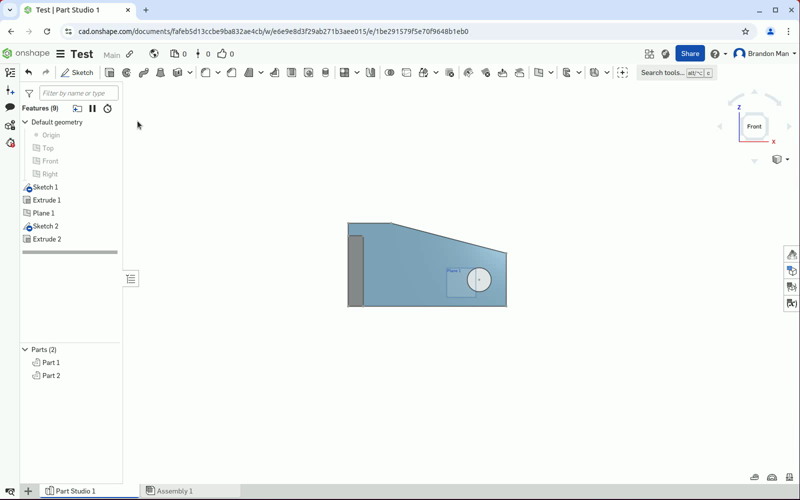
key(shift+7)
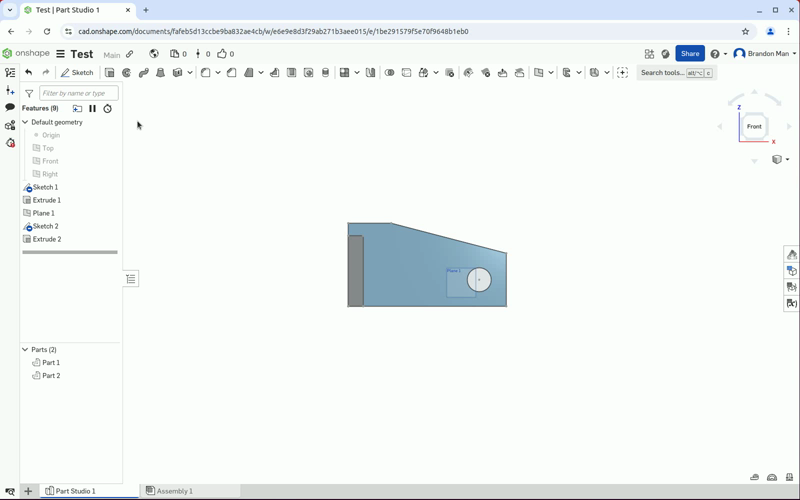
key(left, 2)
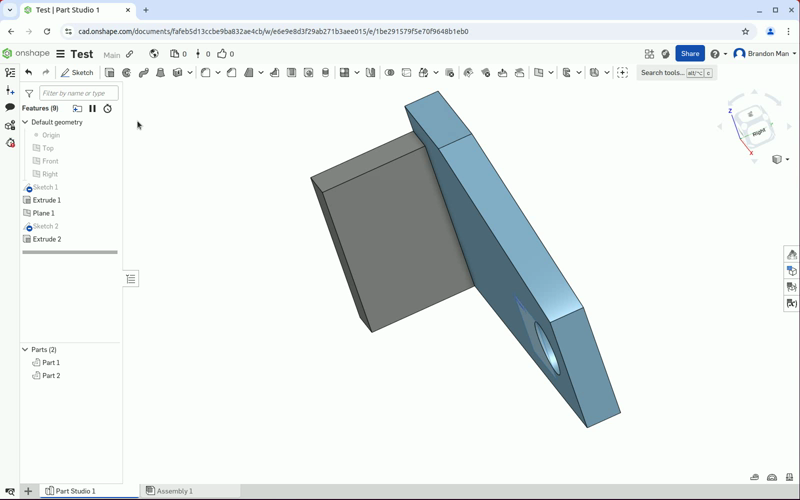
key(down, 2)
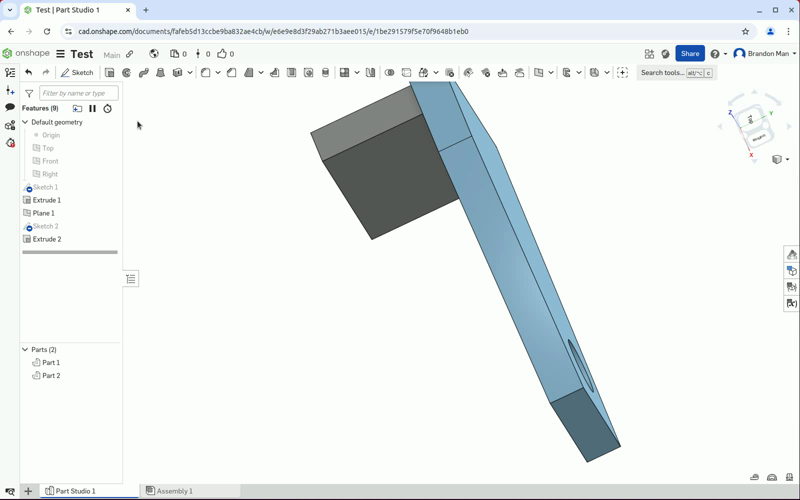
key(up, 2)
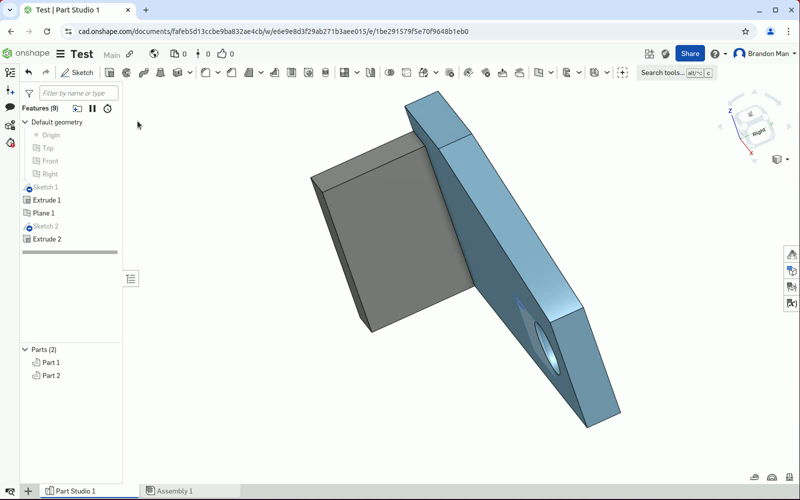
key(right, 2)
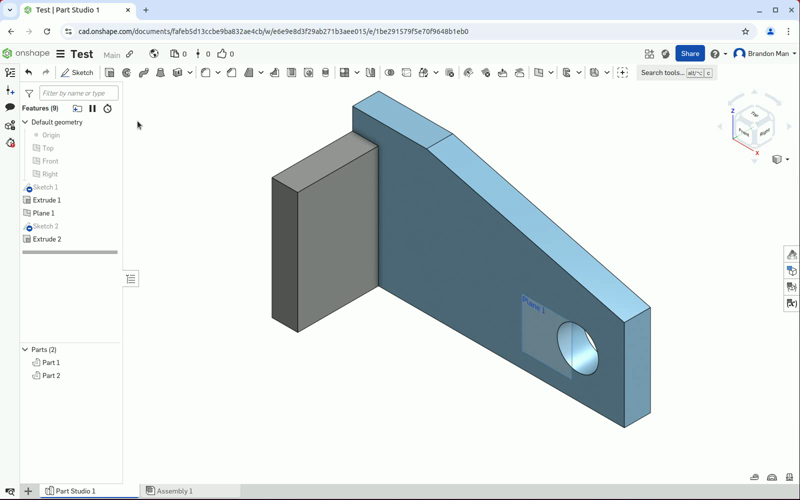
mouse_move(73, 189)
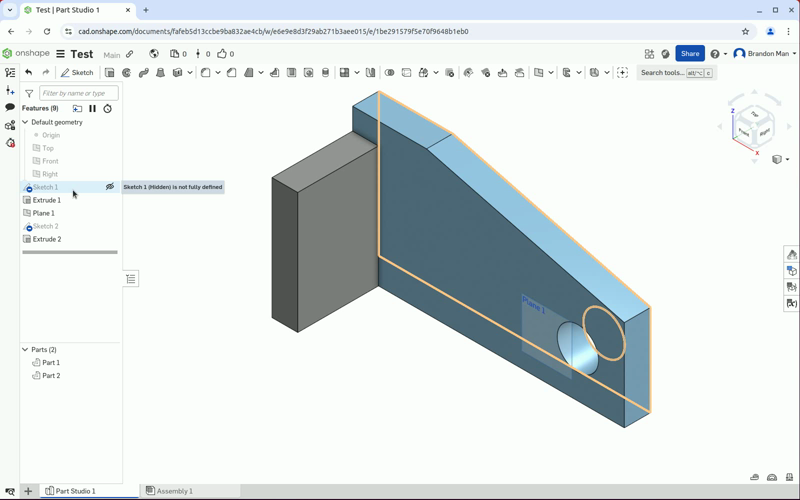
click(73, 189)